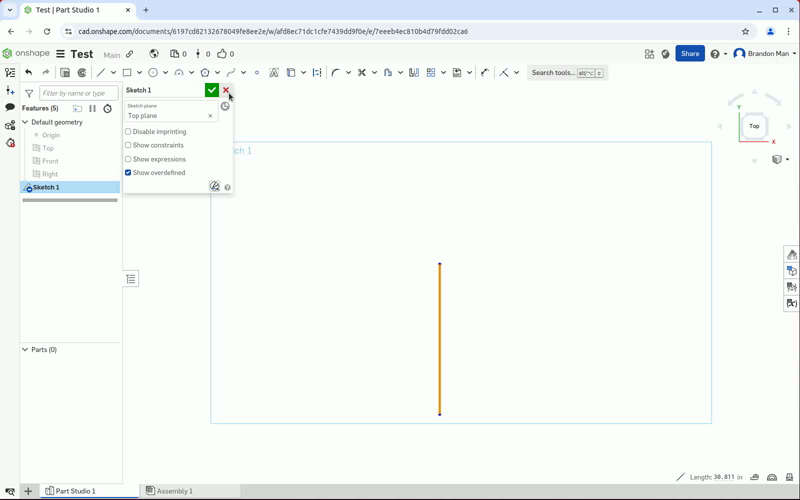
key(shift+h)
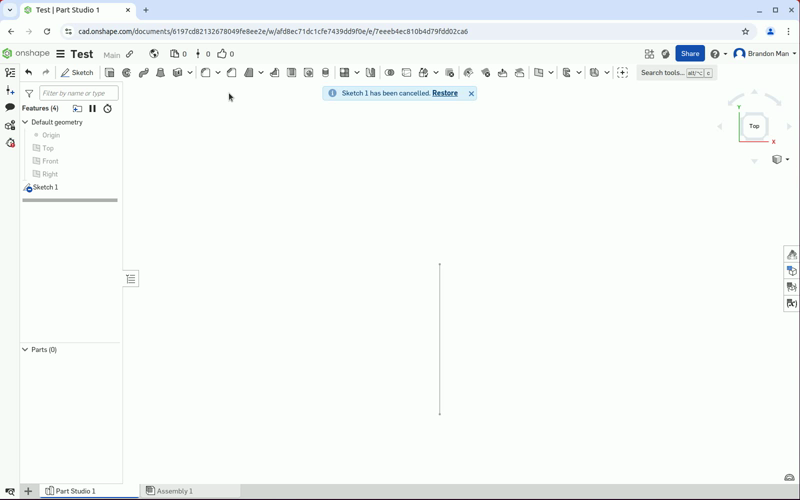
mouse_move(73, 352)
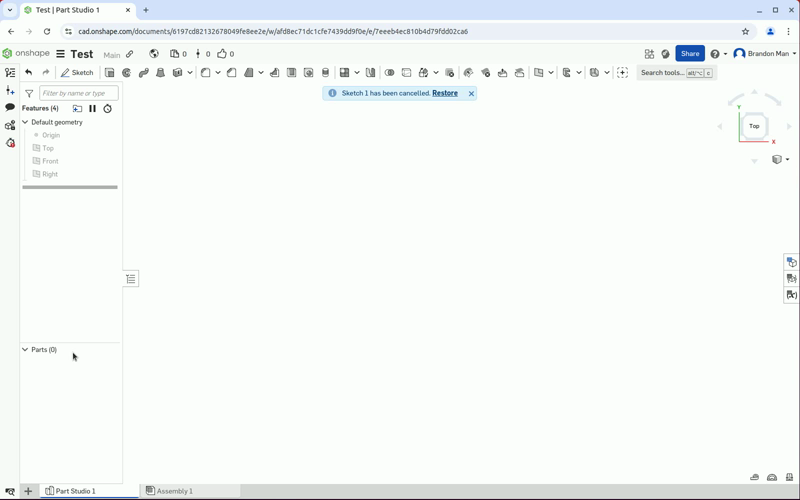
key(y)
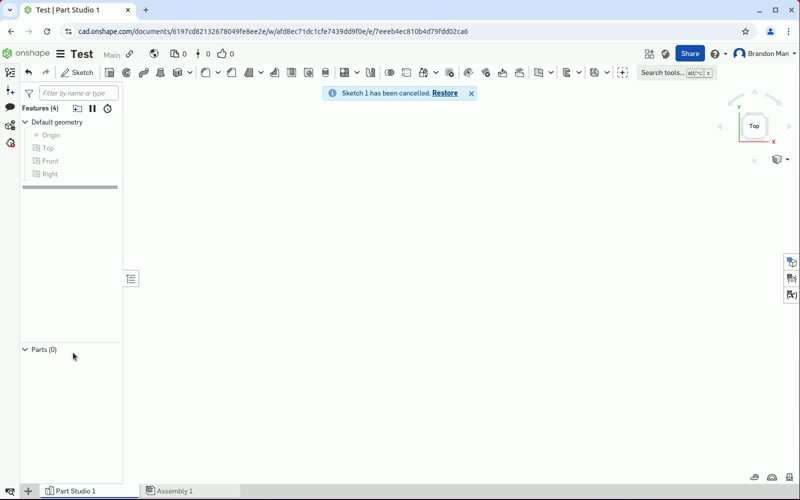
key(shift+p)
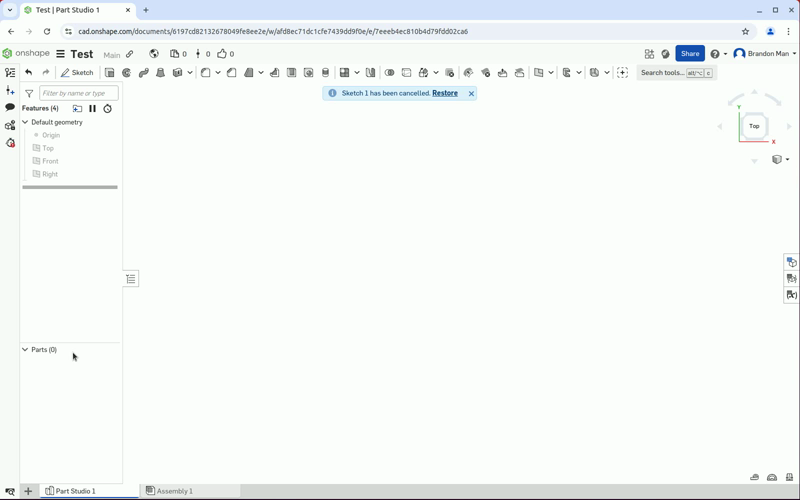
key(space)
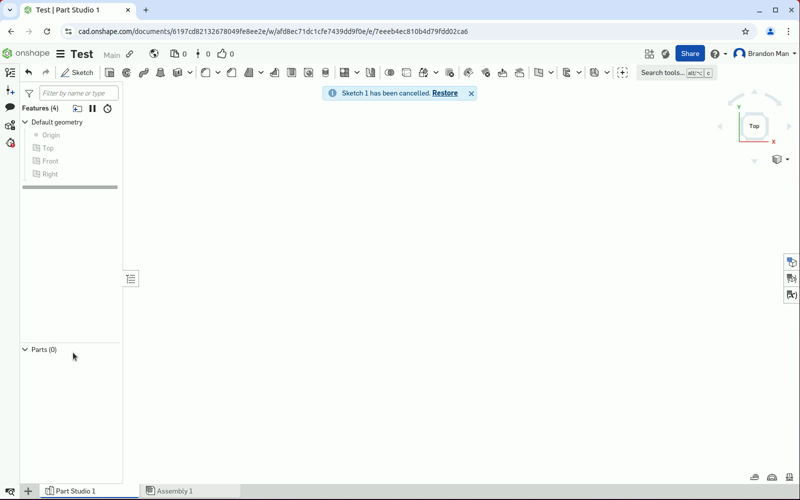
key_down(shift)
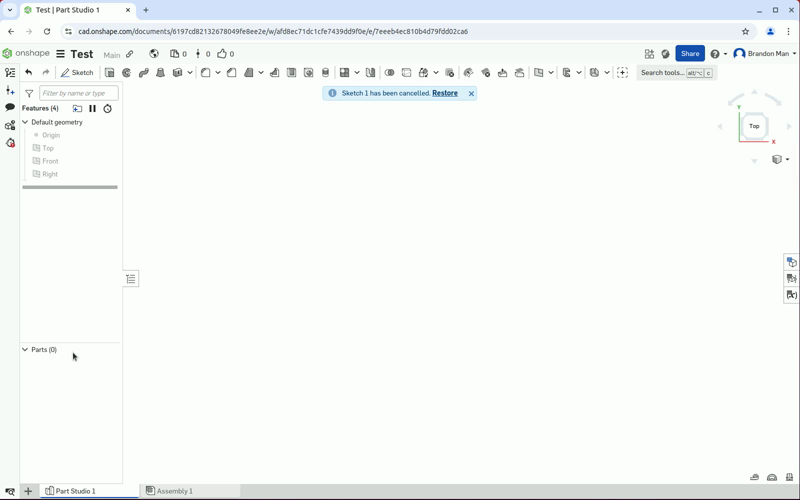
key(up)
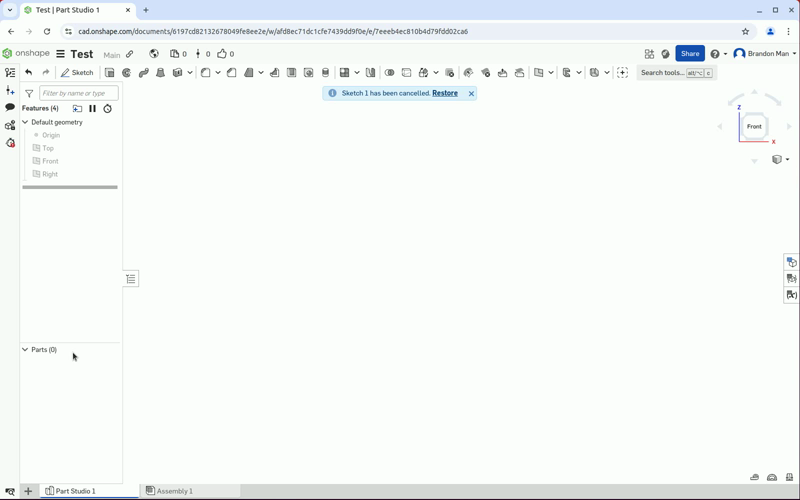
key_up(shift)
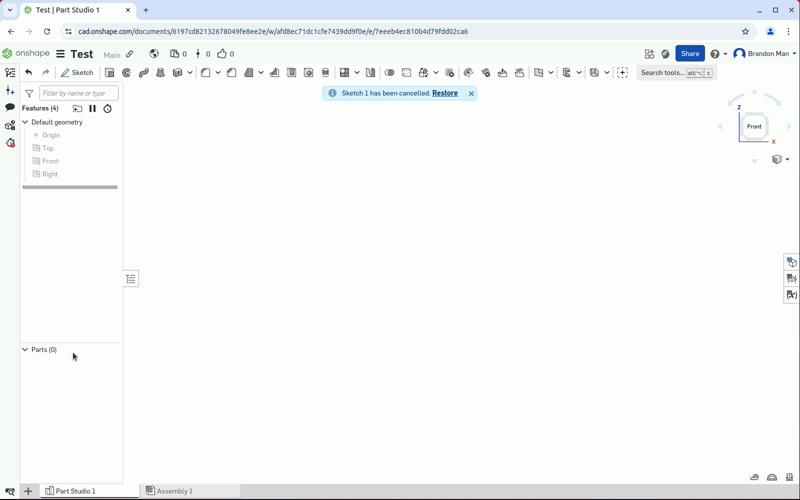
key(space)
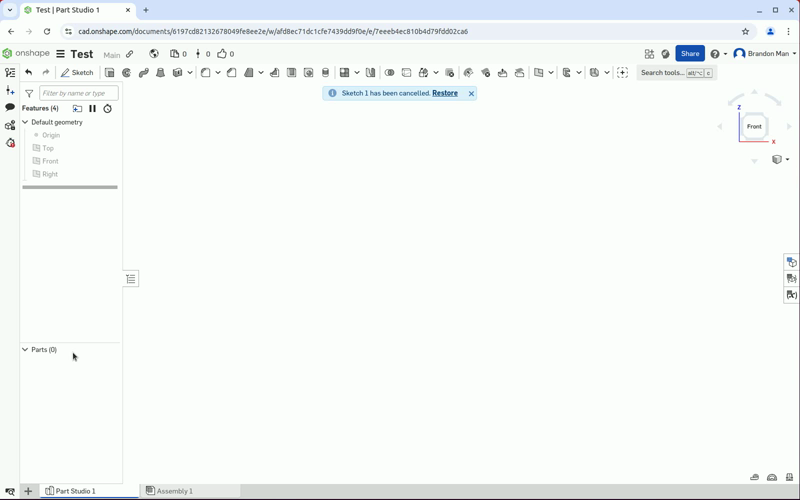
key_down(shift)
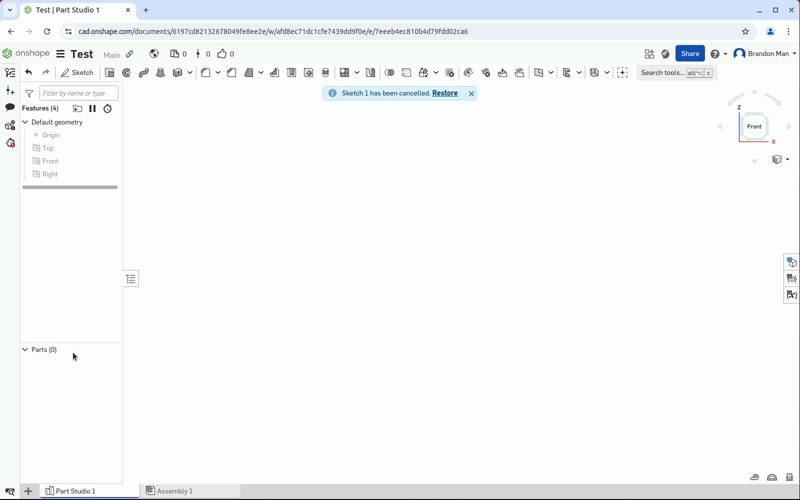
key(left)
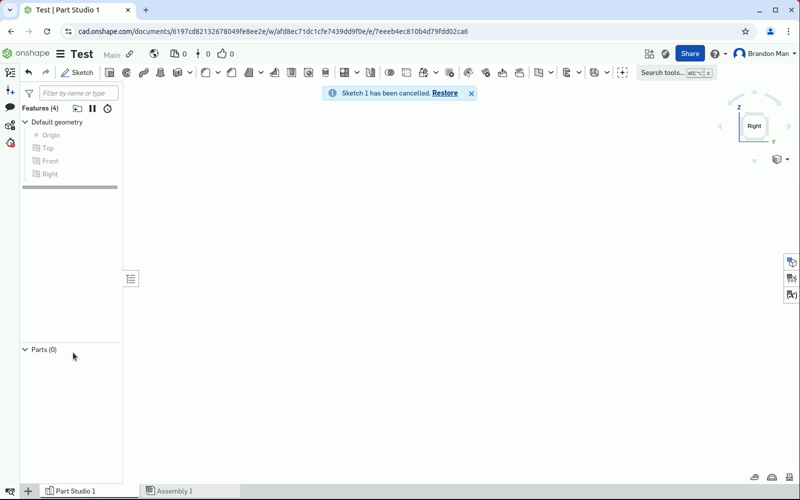
key_up(shift)
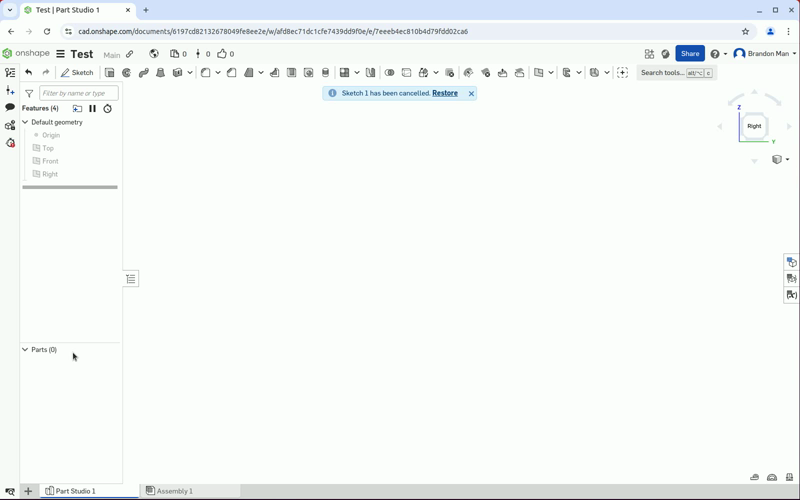
mouse_move(73, 352)
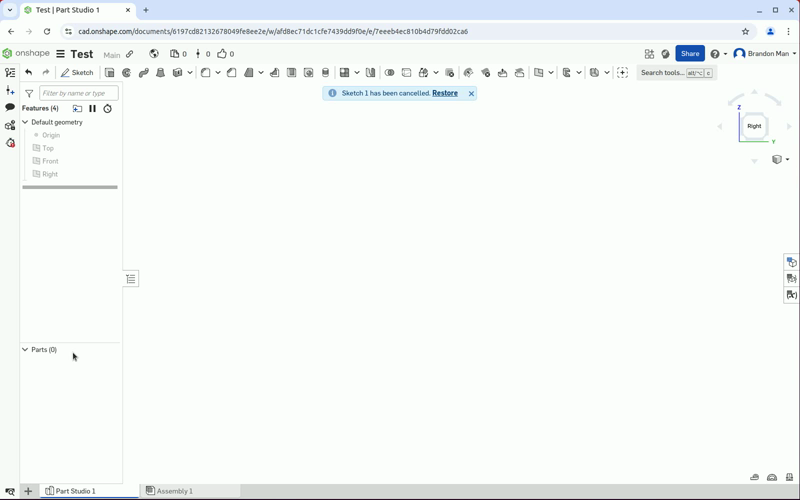
key(shift+y)
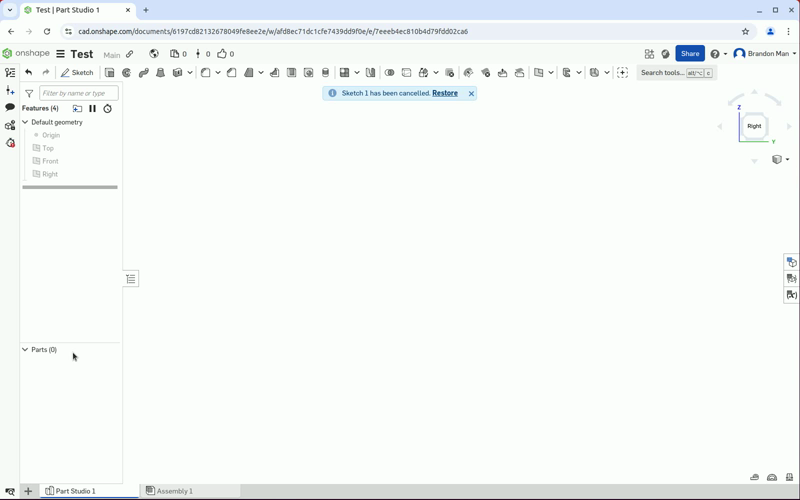
key(shift+s)
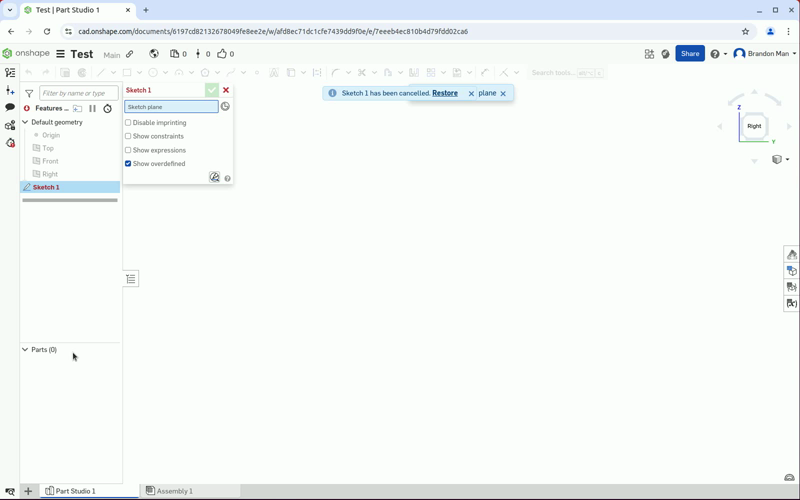
mouse_move(73, 176)
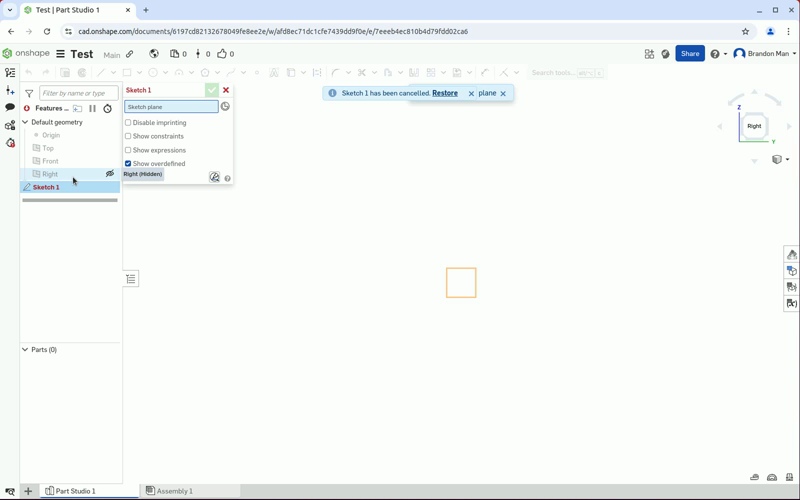
click(73, 176)
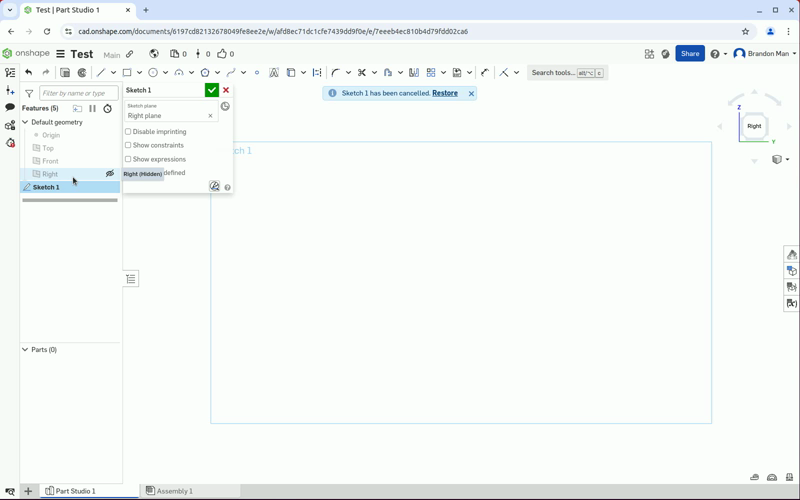
mouse_move(73, 352)
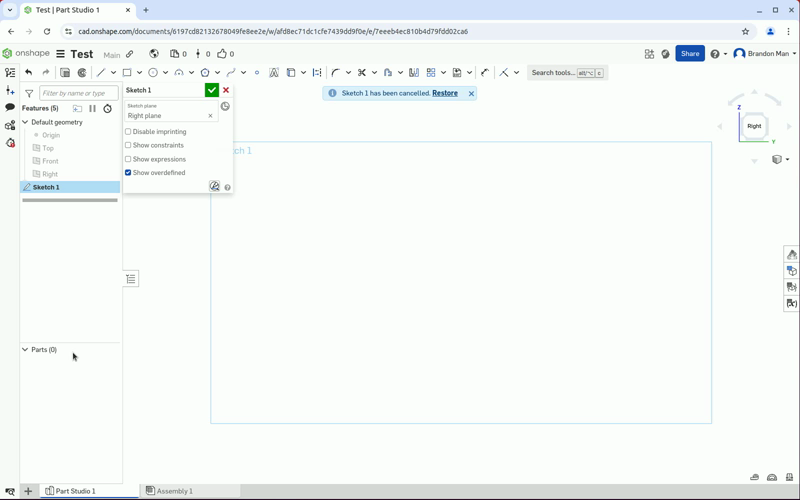
key(y)
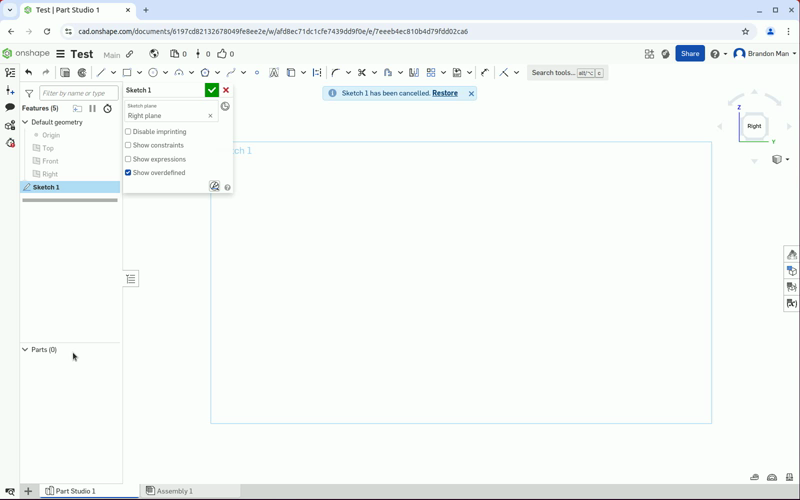
key(l)
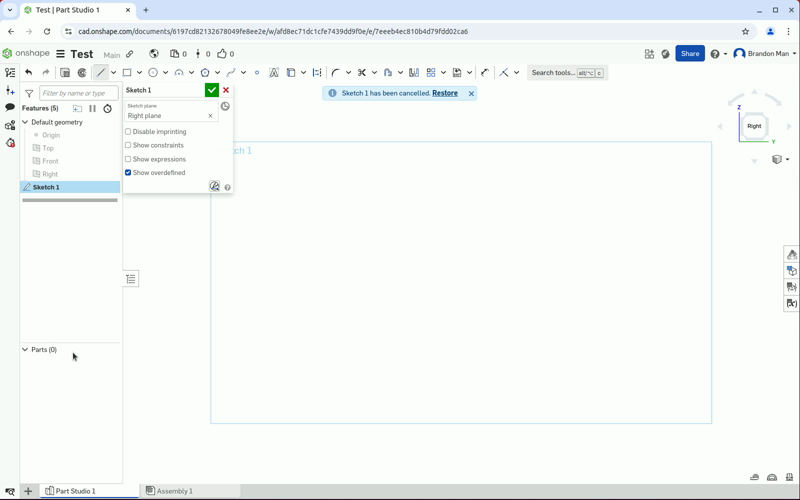
key_down(shift)
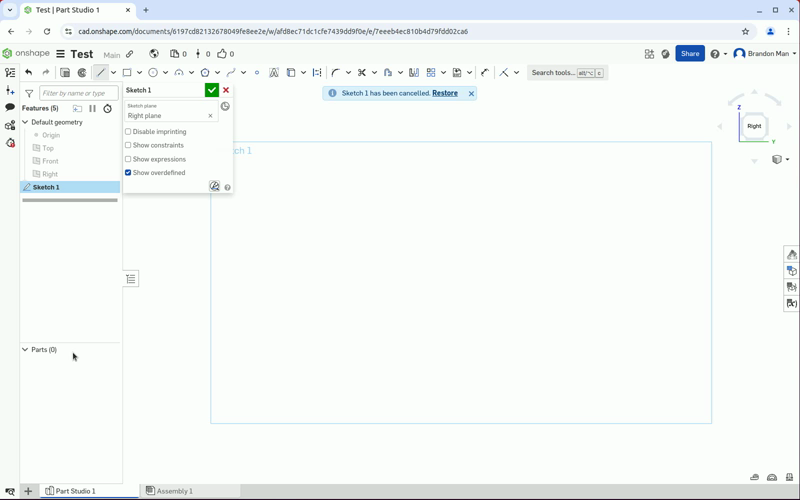
mouse_move(445, 275)
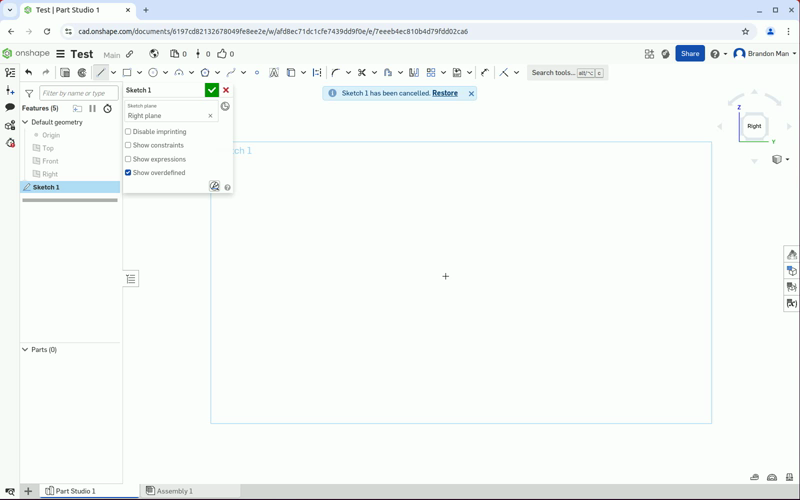
click(445, 275)
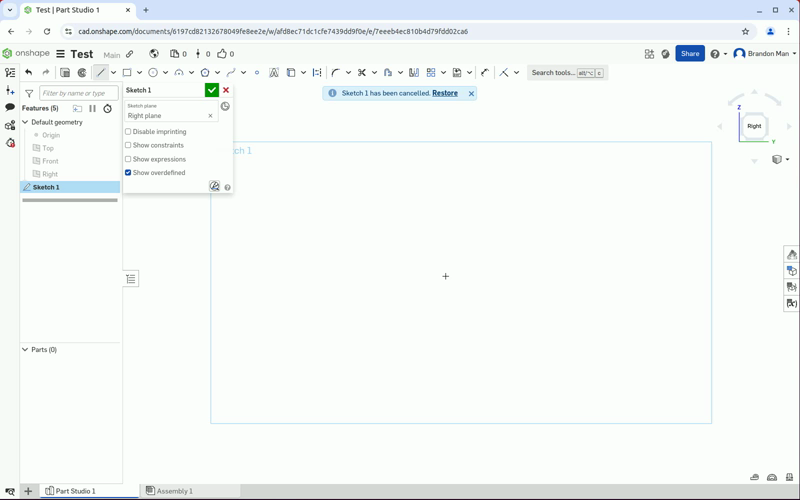
key_up(shift)
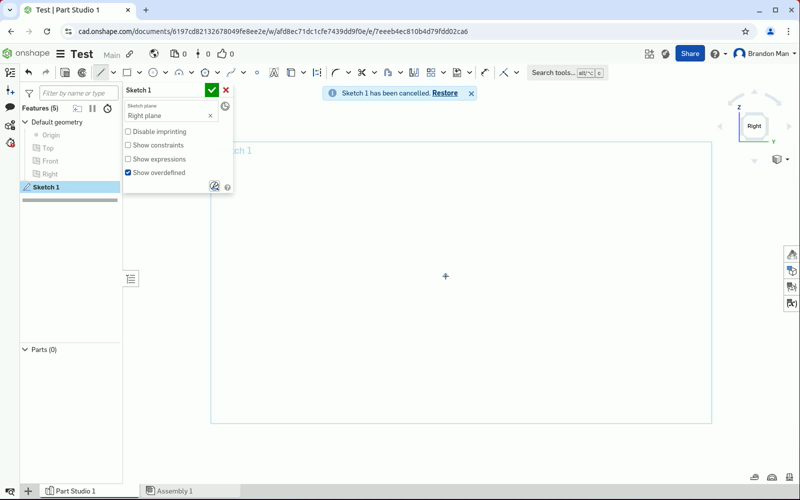
key_down(shift)
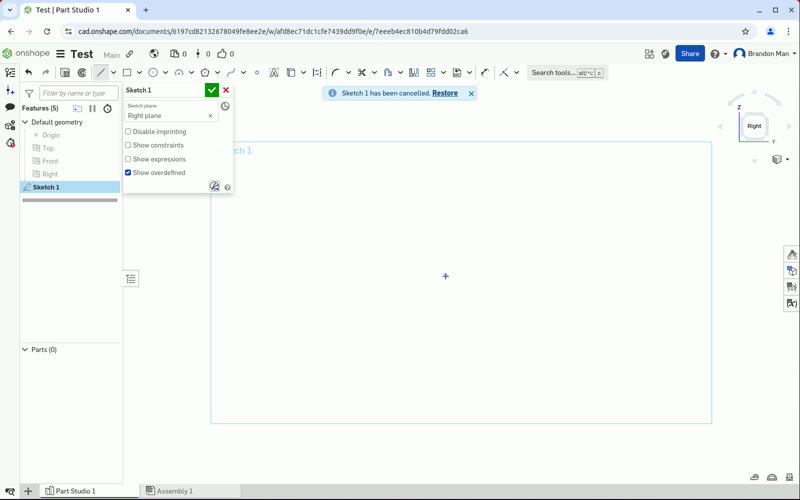
mouse_move(475, 275)
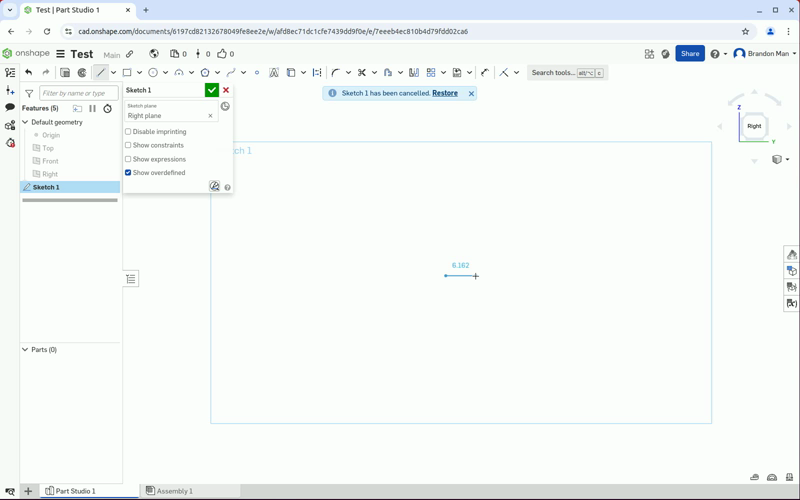
mouse_move(465, 256)
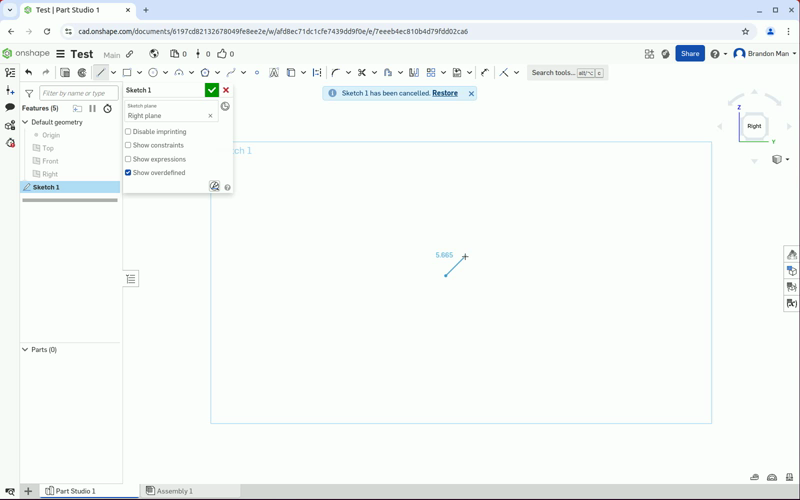
click(465, 256)
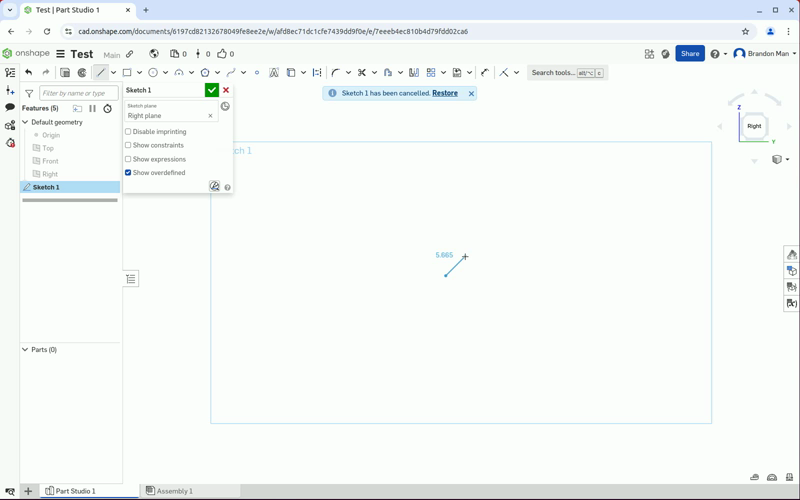
key_up(shift)
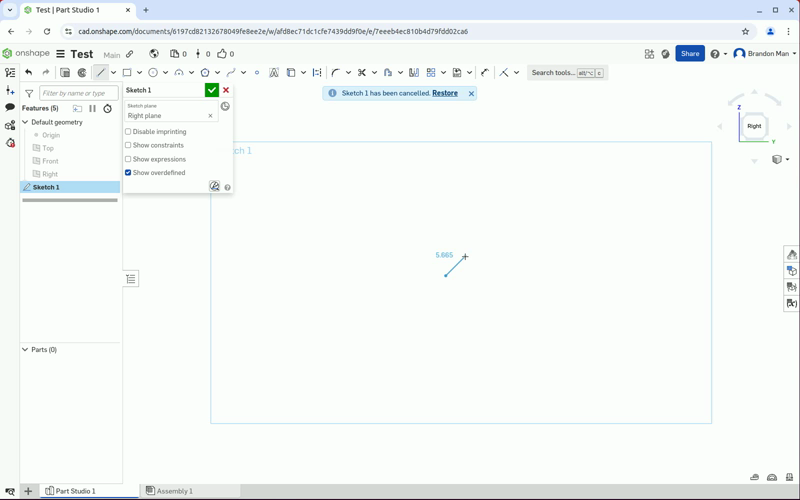
key_down(shift)
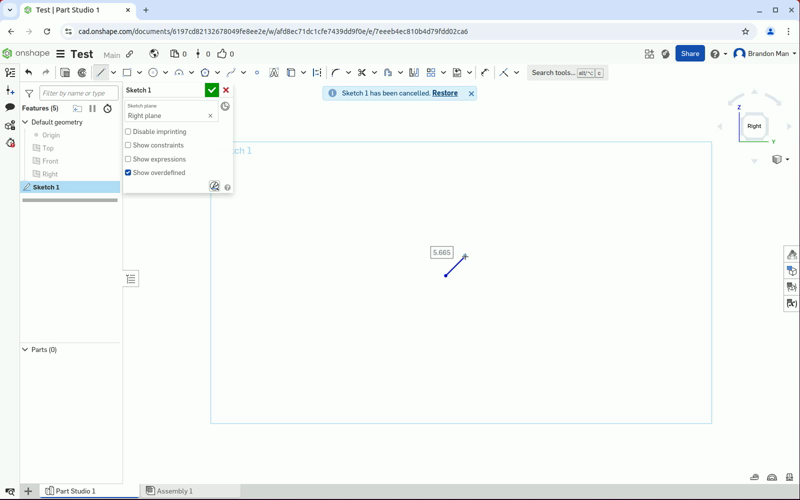
mouse_move(495, 256)
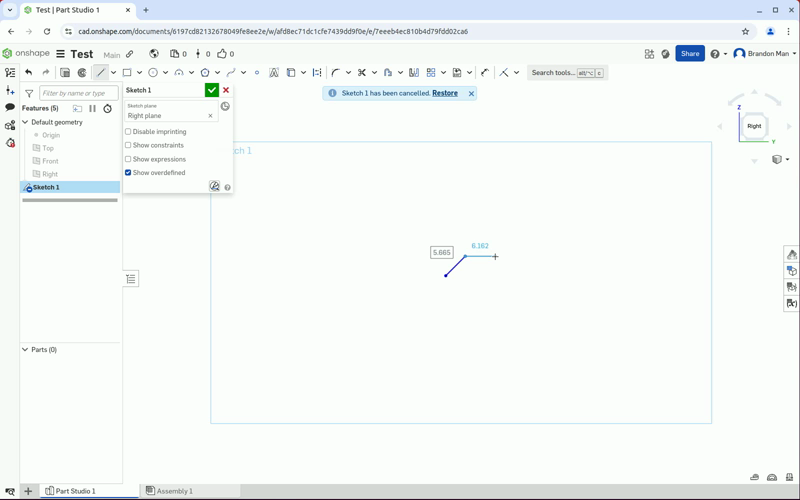
mouse_move(445, 256)
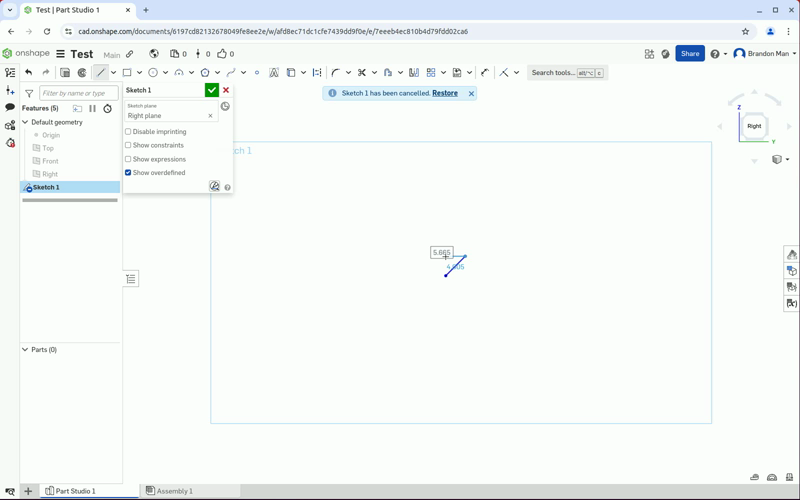
click(445, 256)
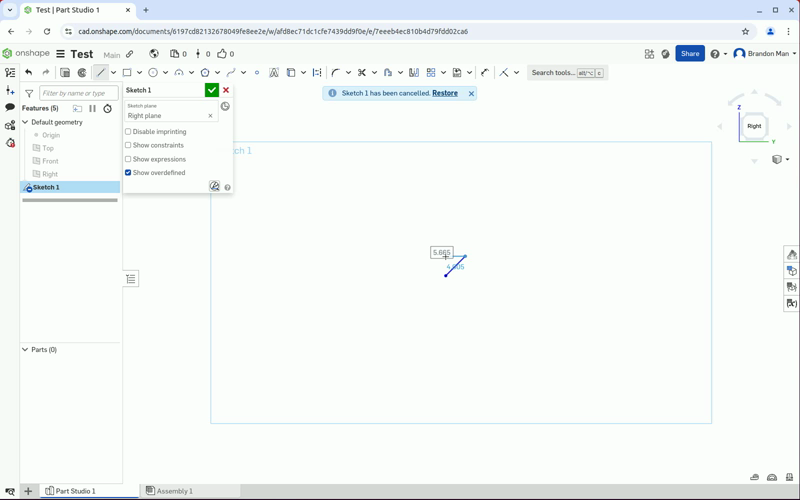
key_up(shift)
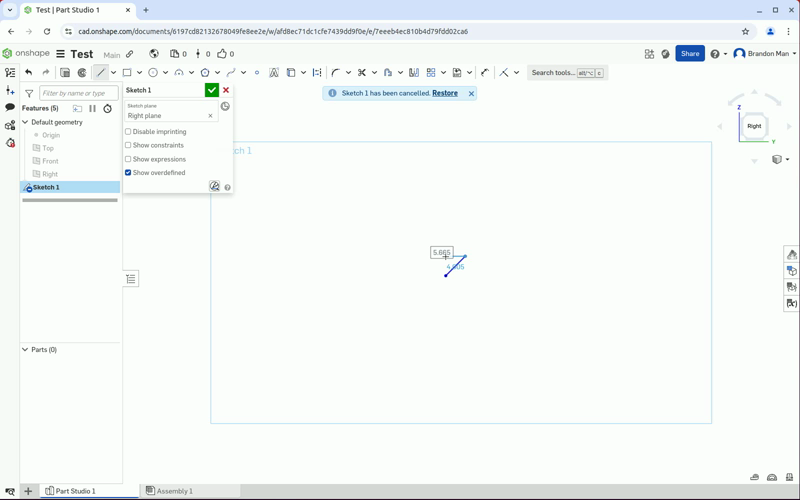
mouse_move(475, 256)
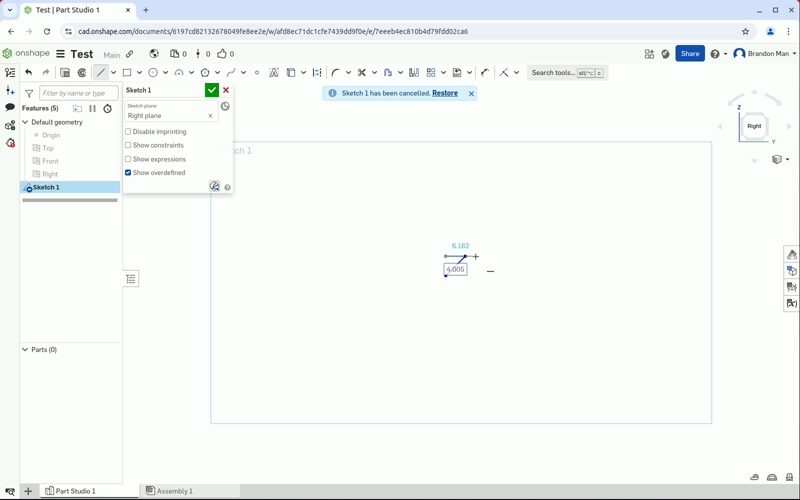
key_down(shift)
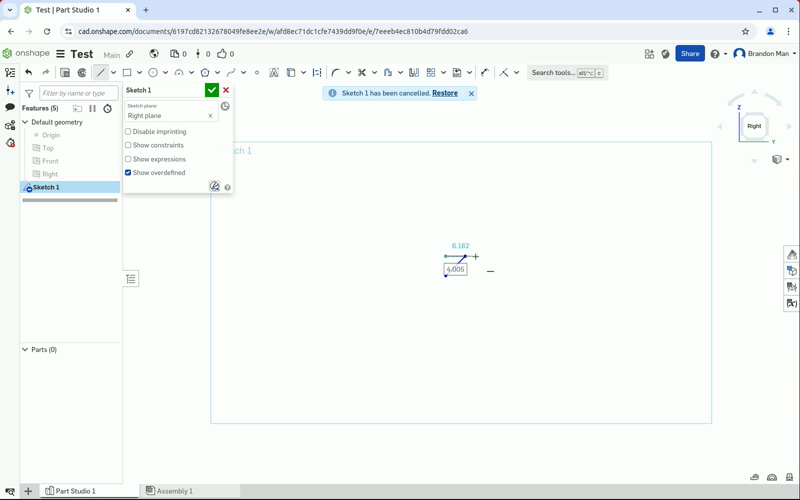
mouse_move(445, 275)
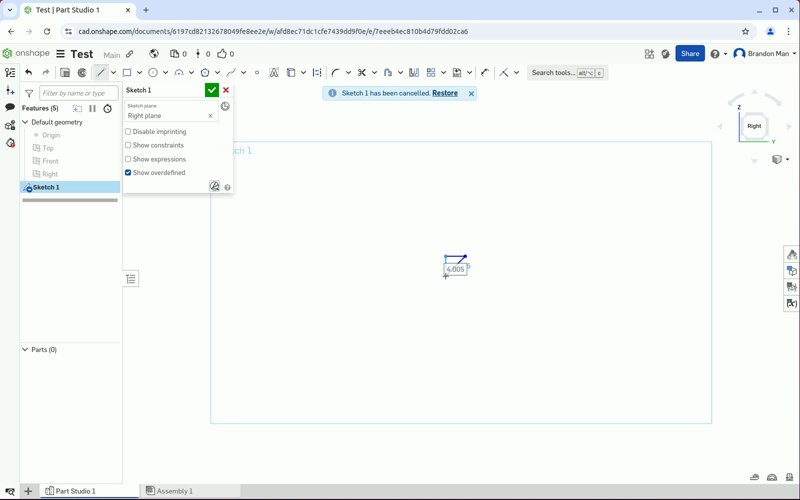
key_up(shift)
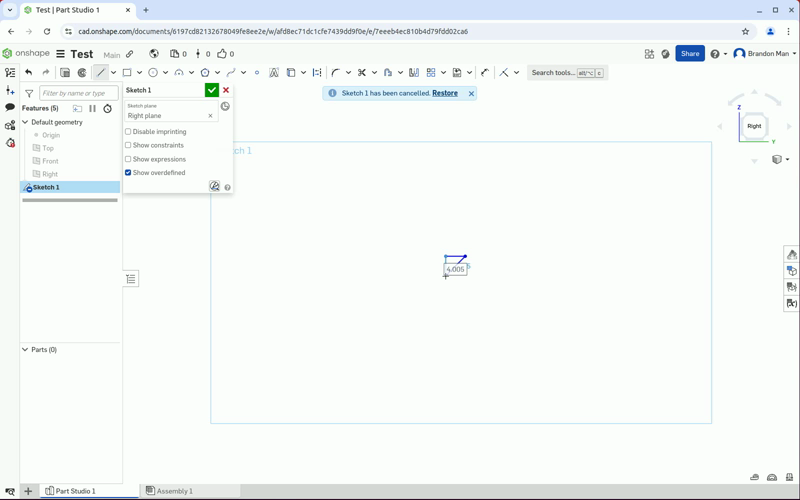
click(445, 275)
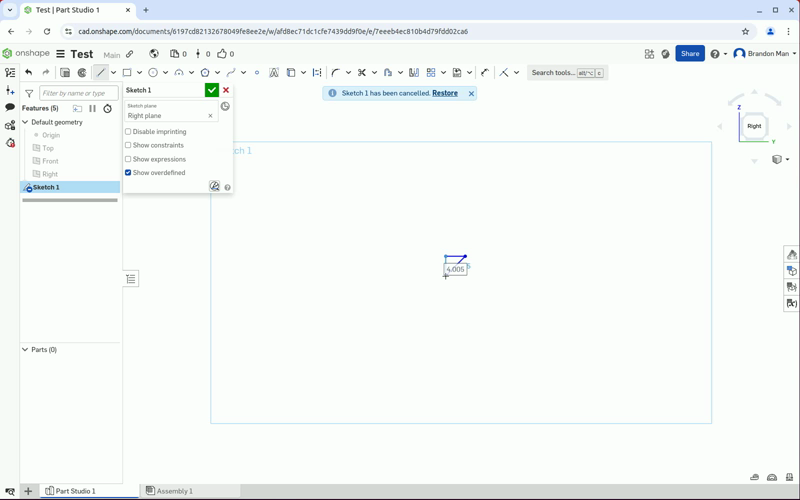
key(esc)
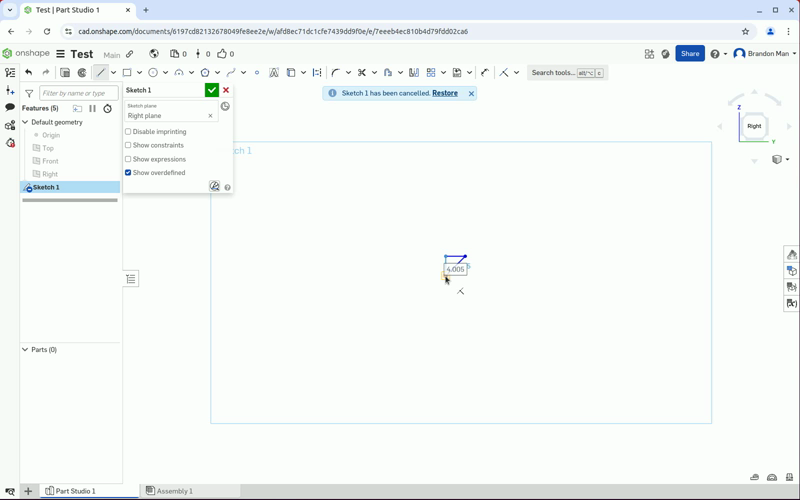
mouse_move(453, 264)
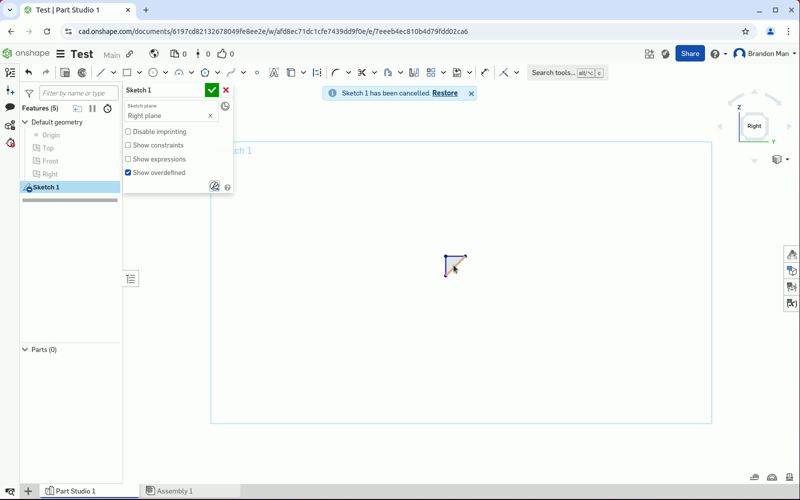
scroll(6)
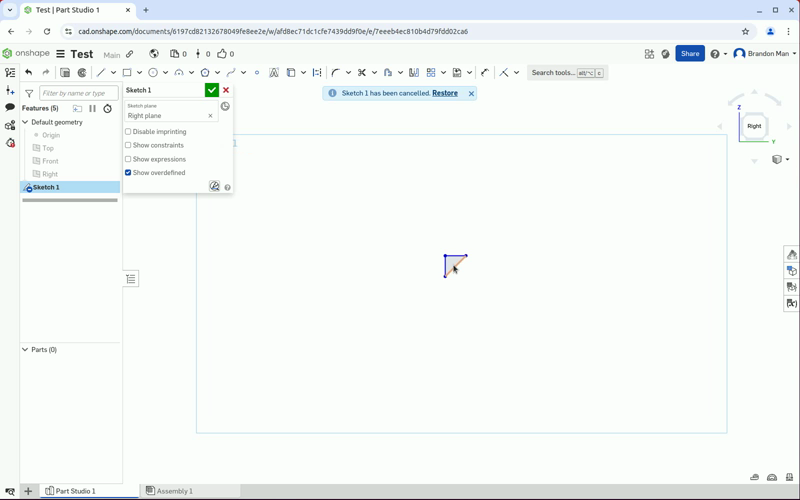
scroll(6)
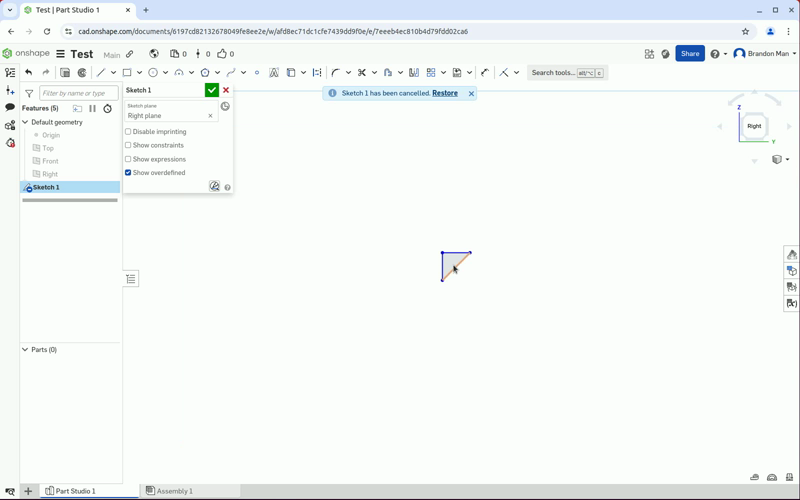
scroll(6)
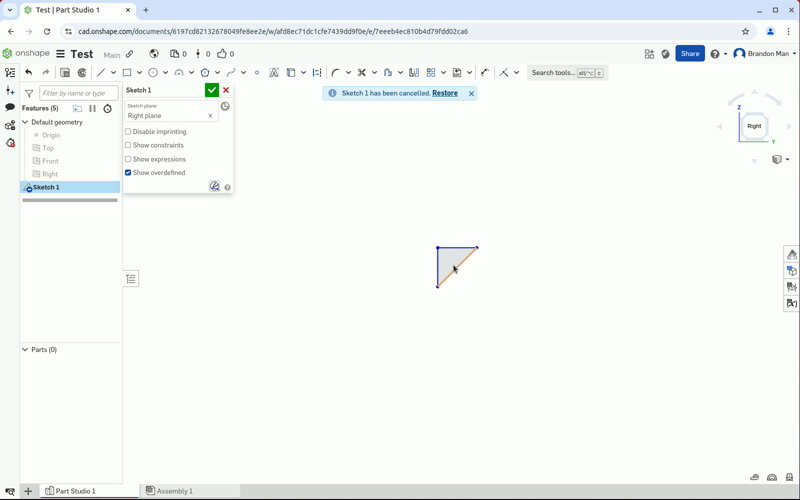
scroll(6)
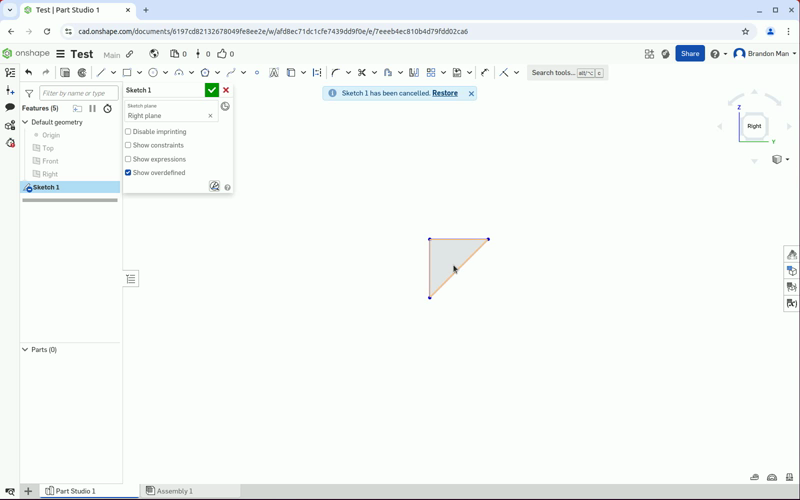
scroll(6)
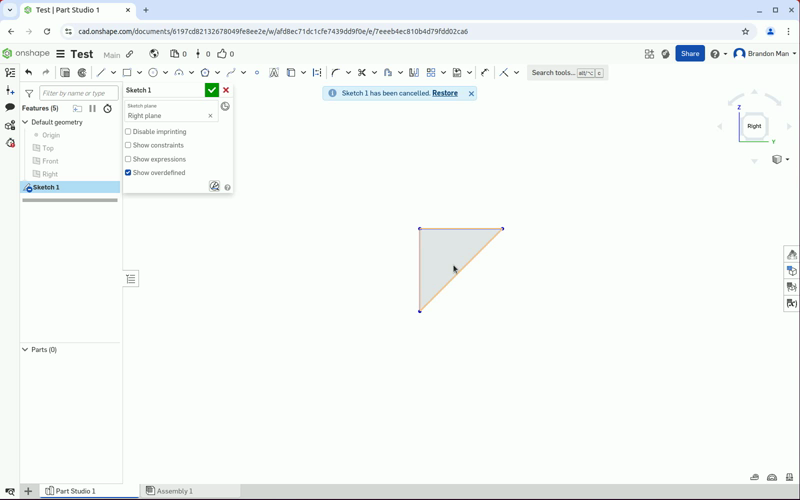
scroll(6)
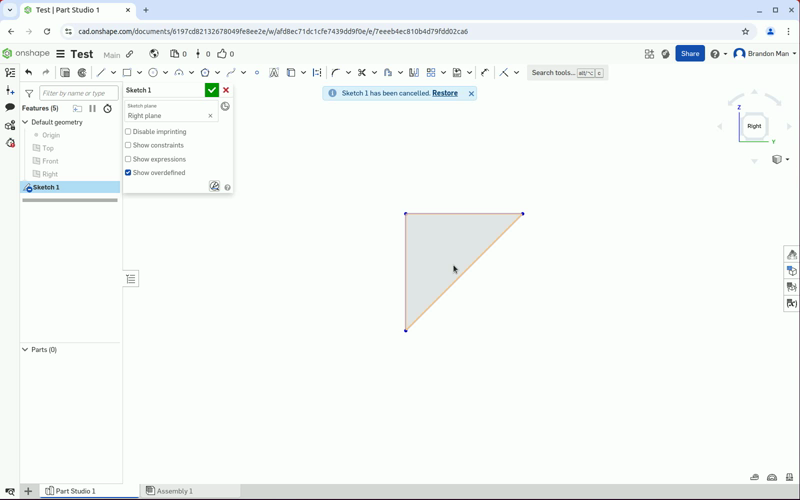
scroll(6)
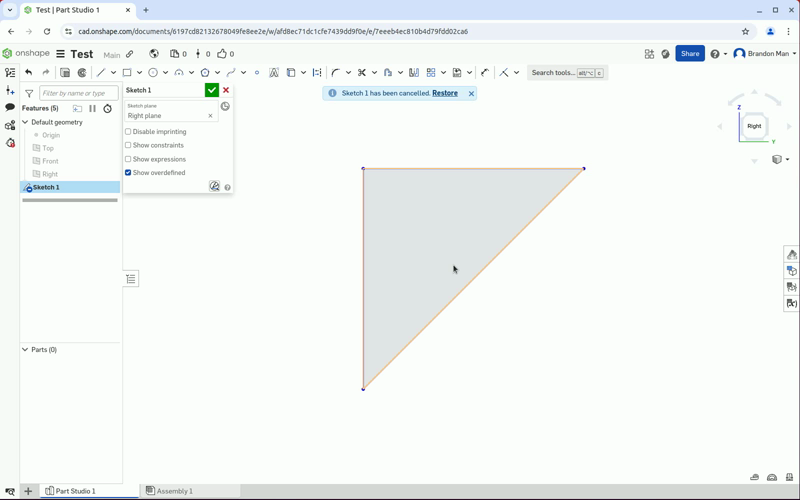
click(453, 264)
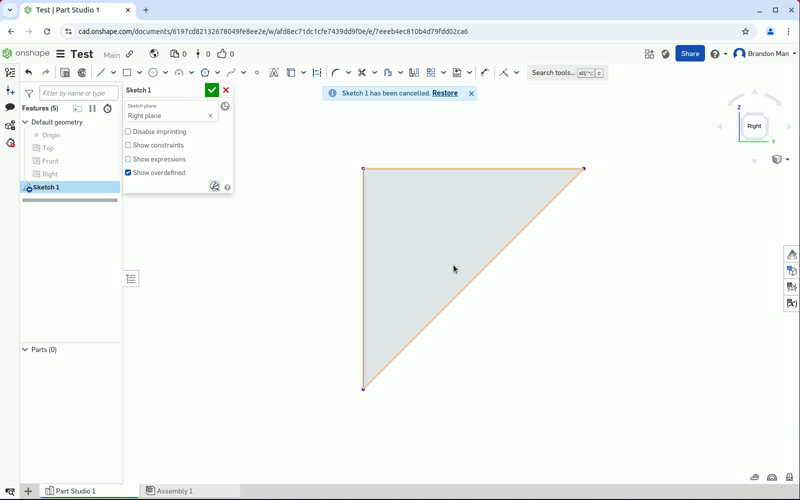
scroll(-6)
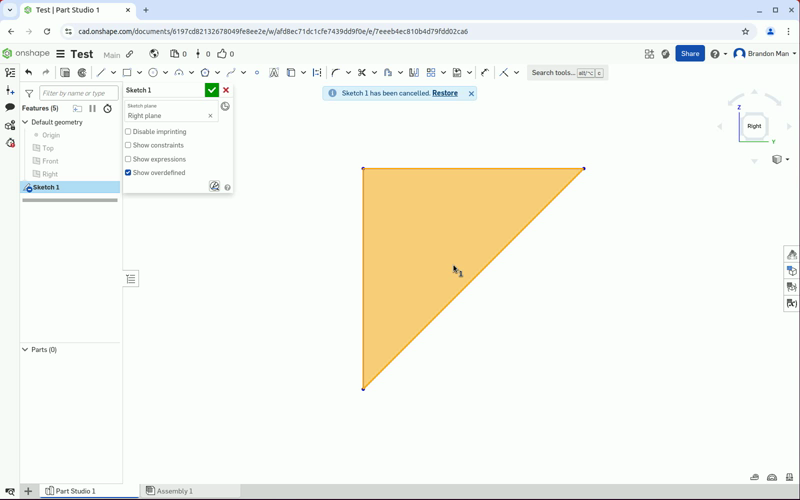
scroll(-6)
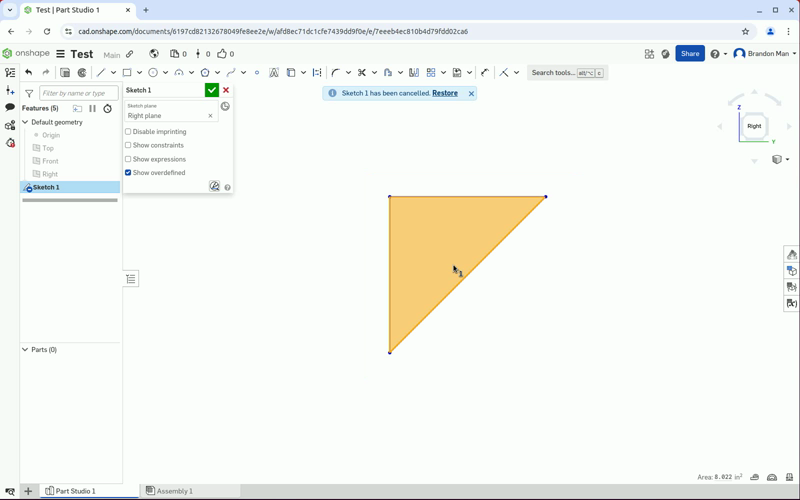
scroll(-6)
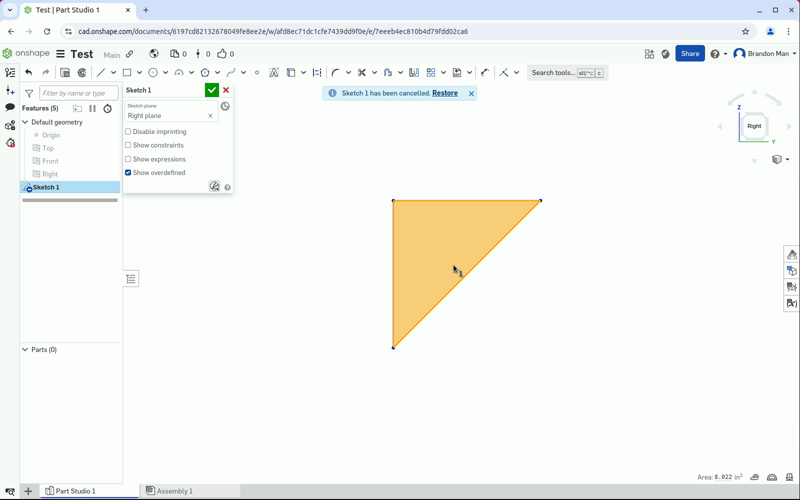
scroll(-6)
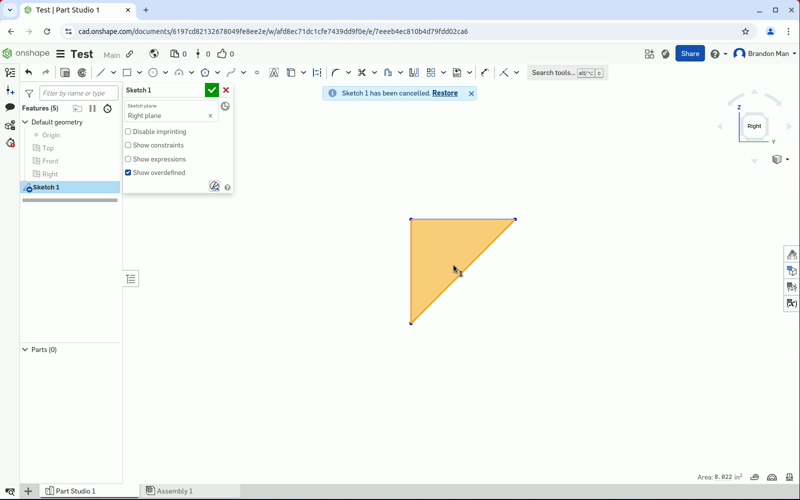
scroll(-6)
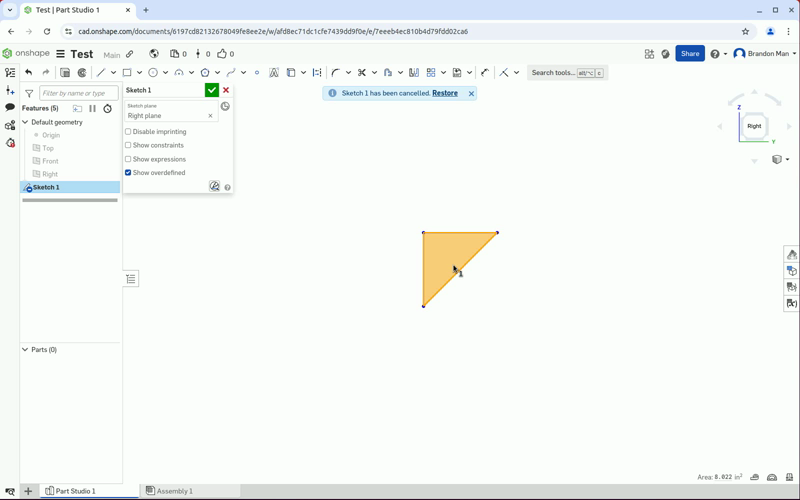
scroll(-6)
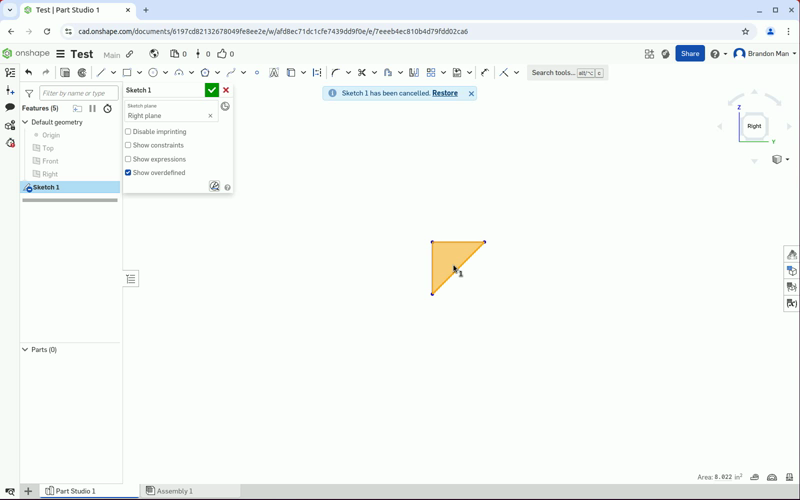
scroll(-6)
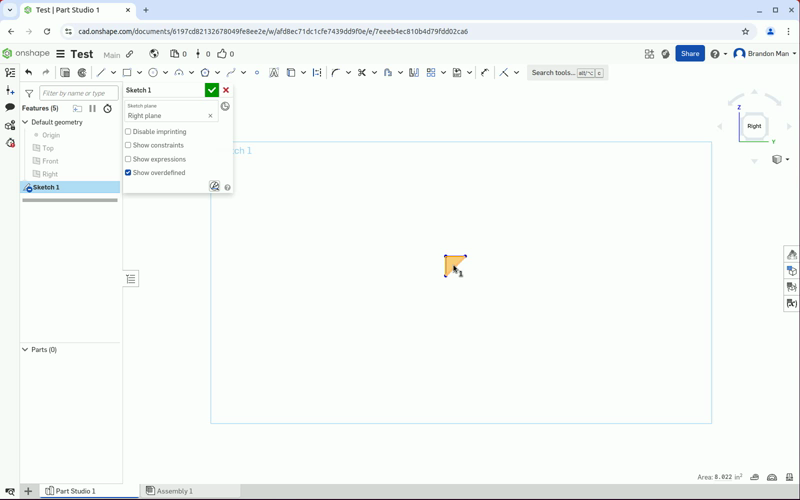
mouse_move(73, 352)
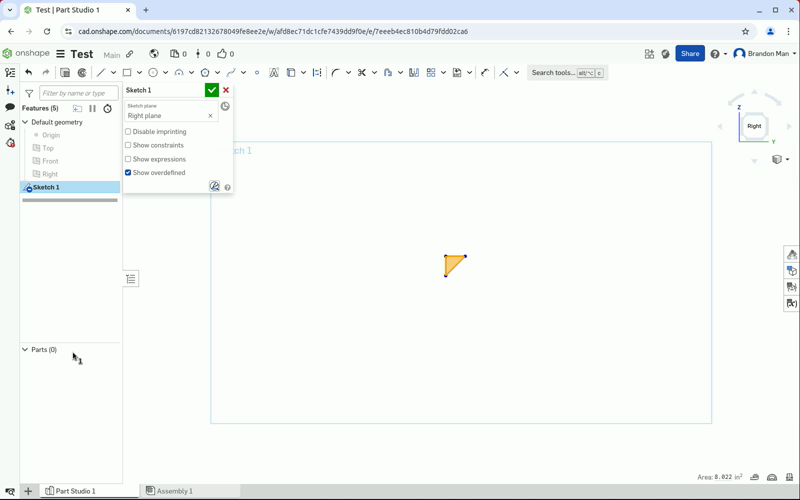
key(shift+y)
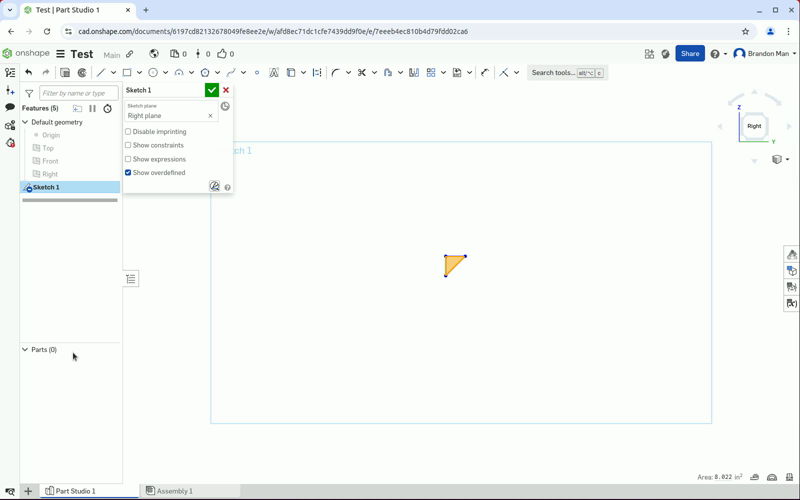
key(shift+e)
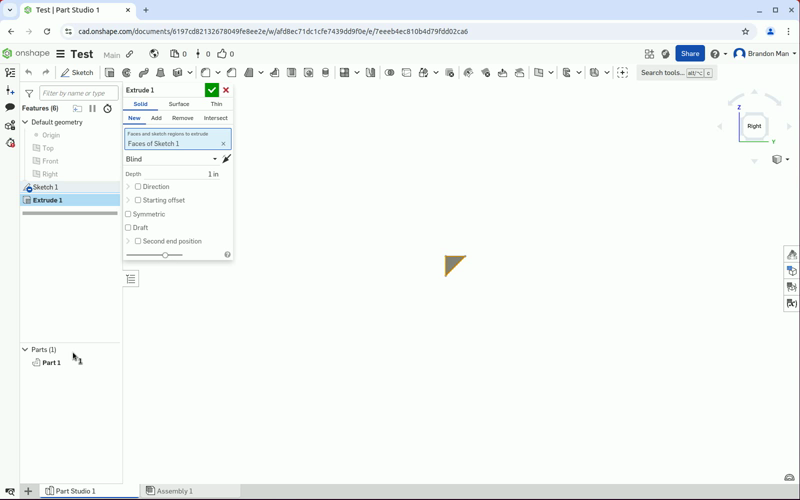
mouse_move(143, 106)
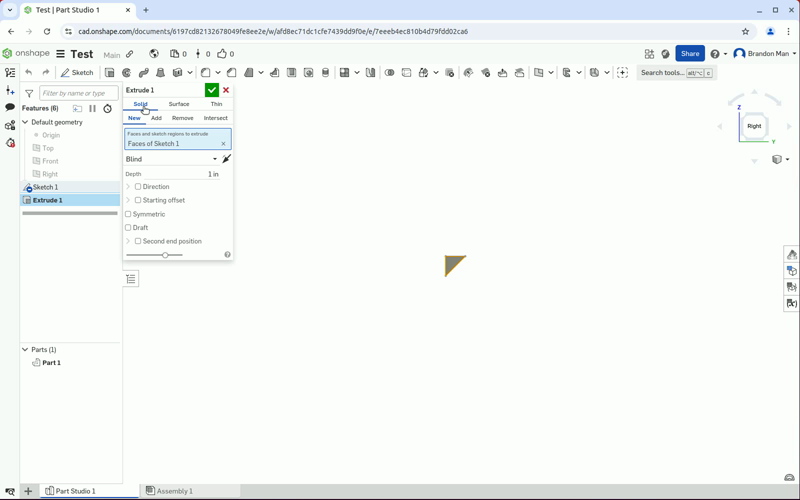
click(143, 106)
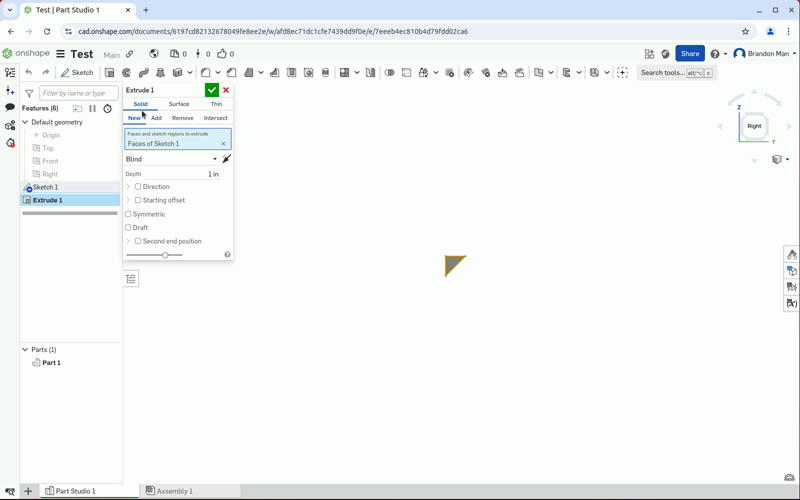
mouse_move(137, 120)
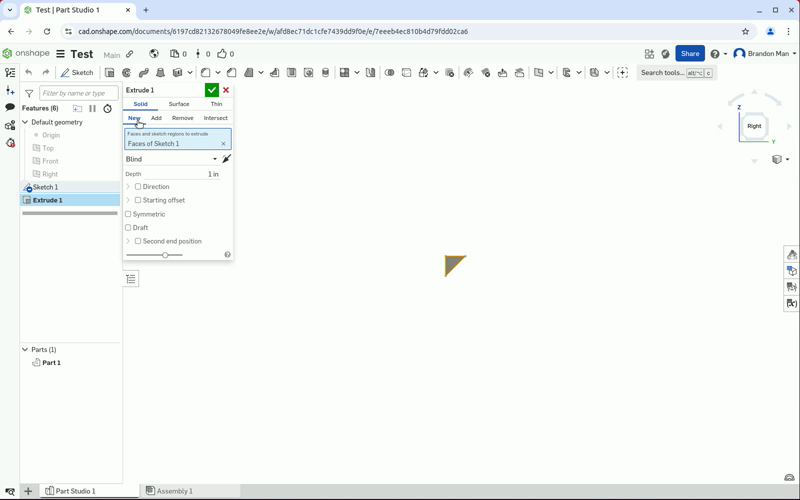
click(137, 120)
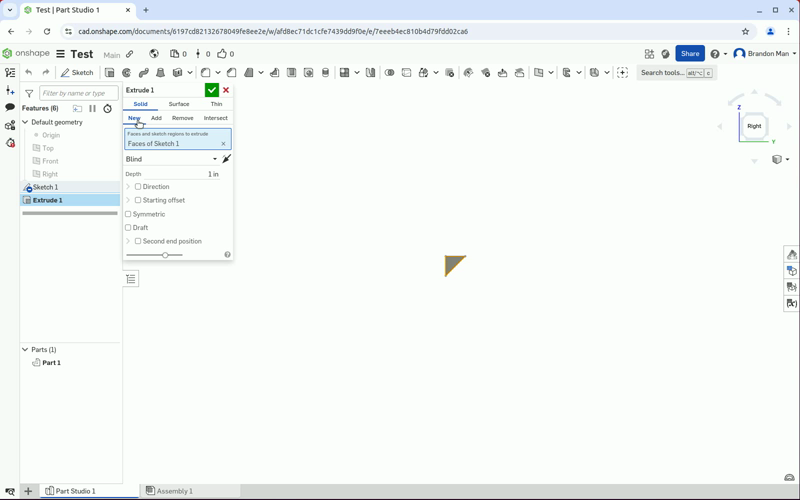
key(tab, 4)
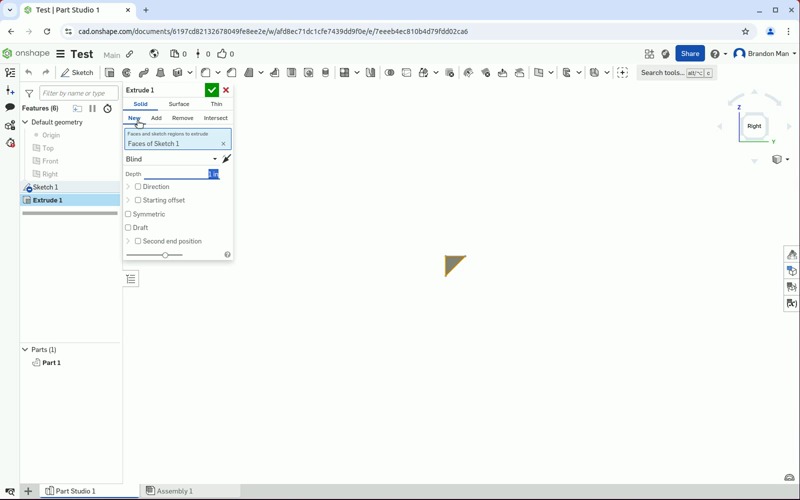
text(7.703)
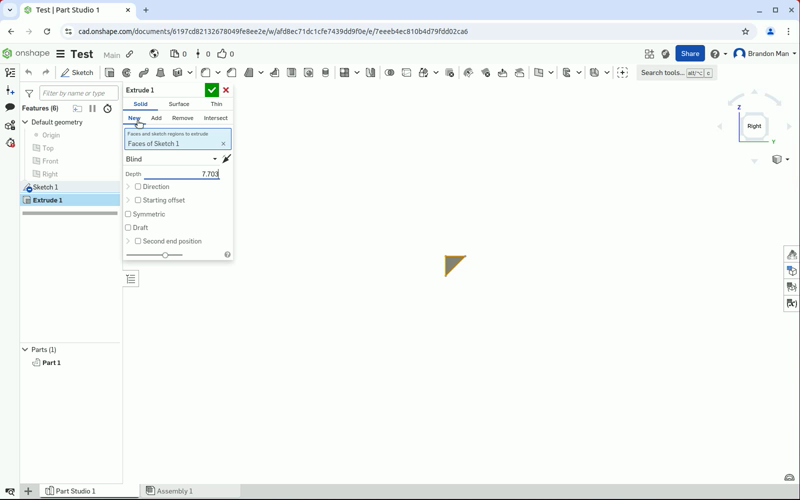
key(enter)
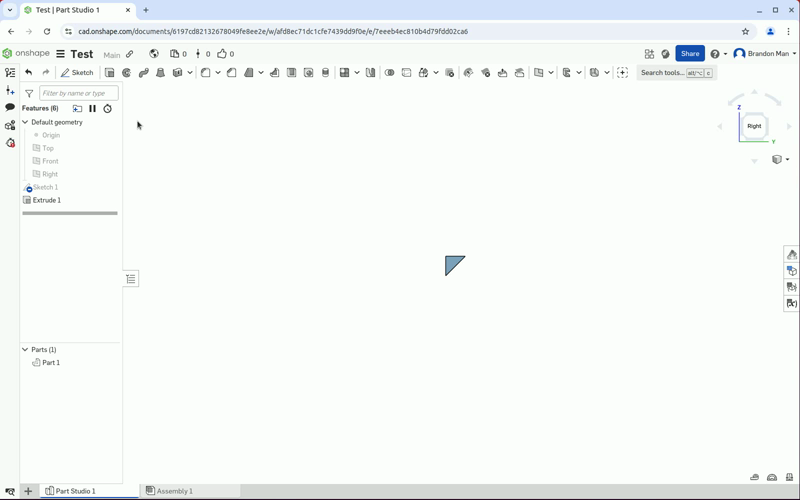
key(shift+h)
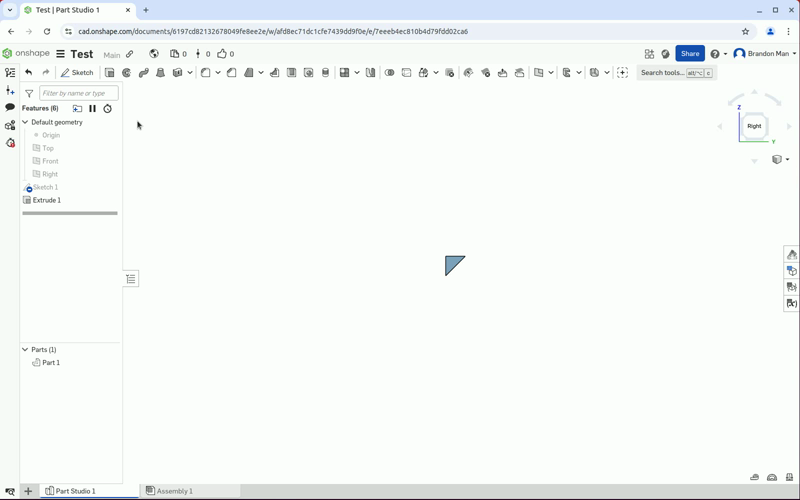
key(shift+h)
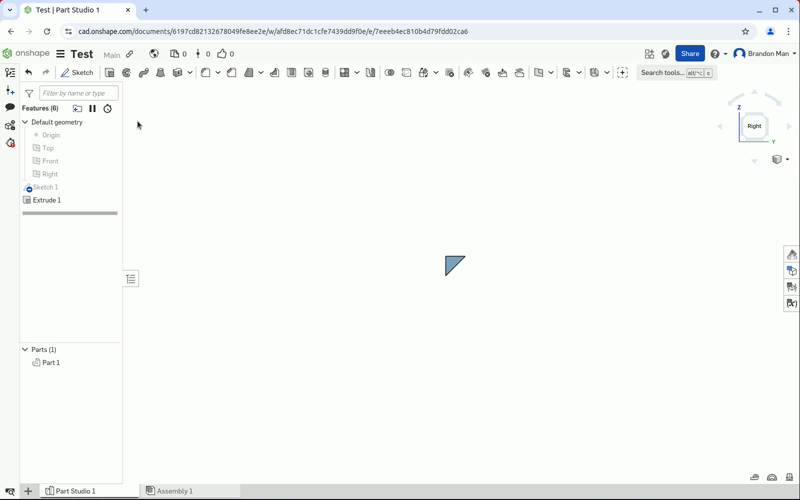
mouse_move(73, 189)
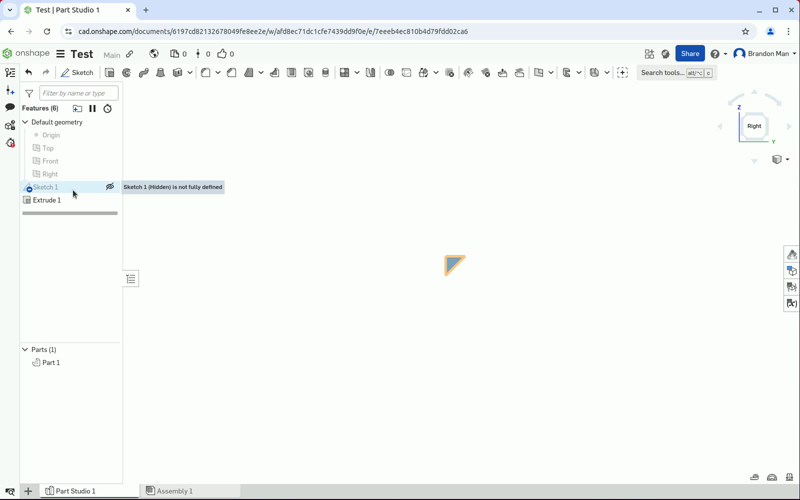
click(73, 189)
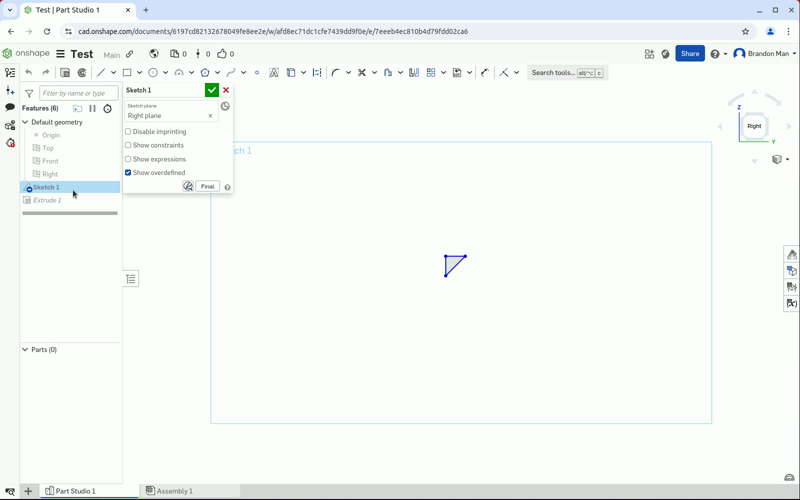
mouse_move(229, 92)
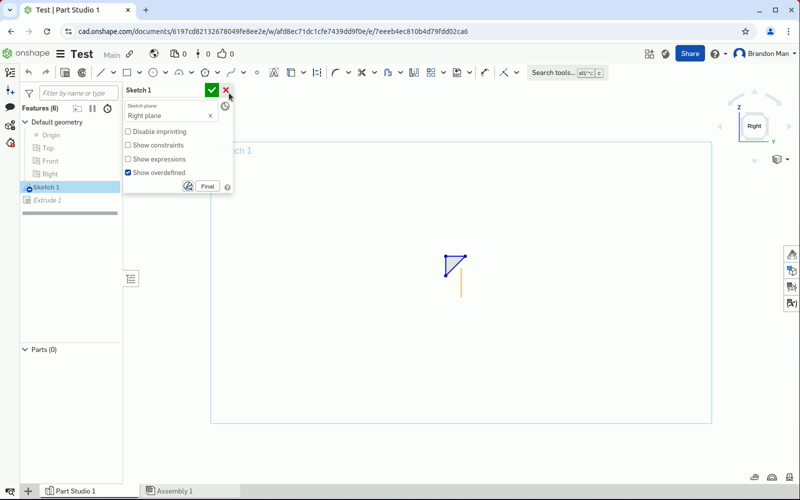
click(229, 92)
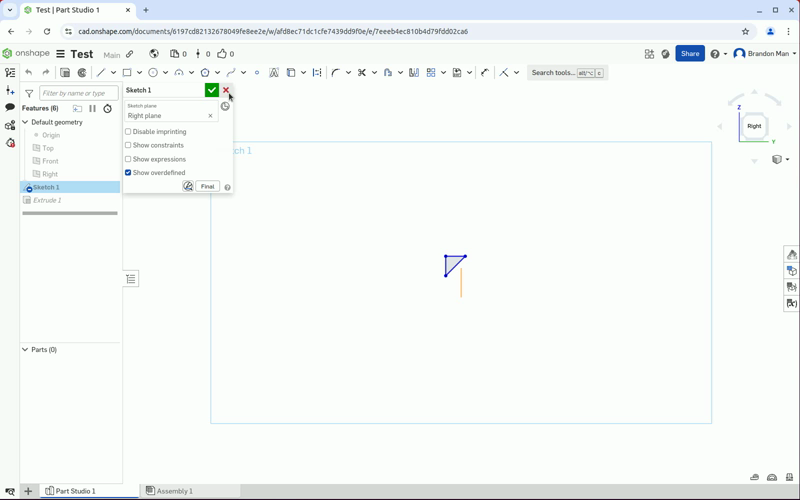
key(shift+s)
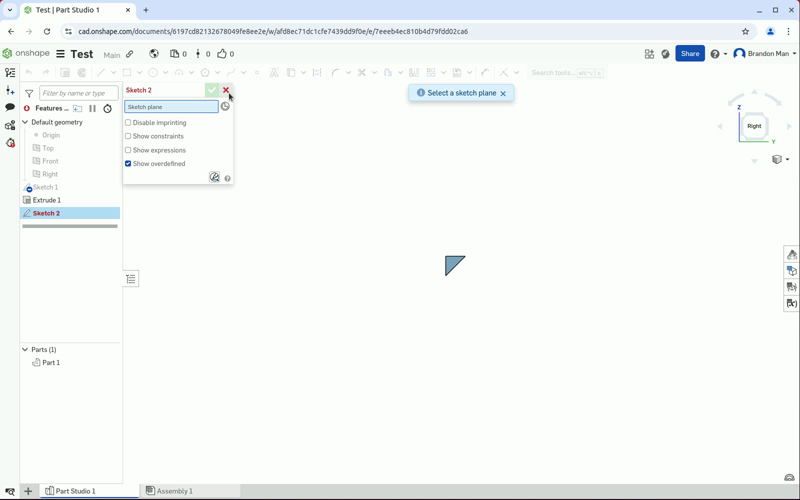
mouse_move(73, 176)
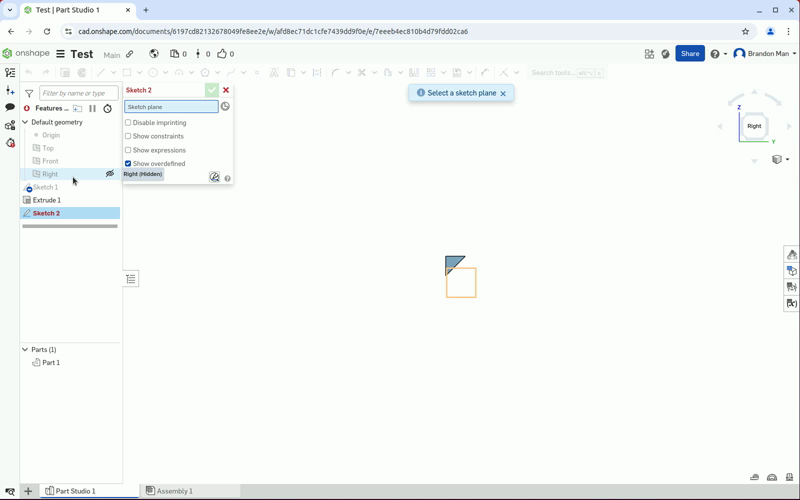
click(73, 176)
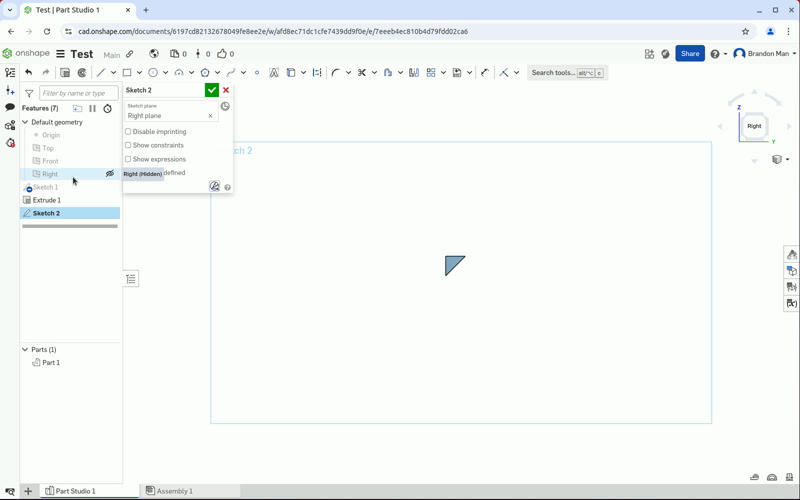
mouse_move(73, 352)
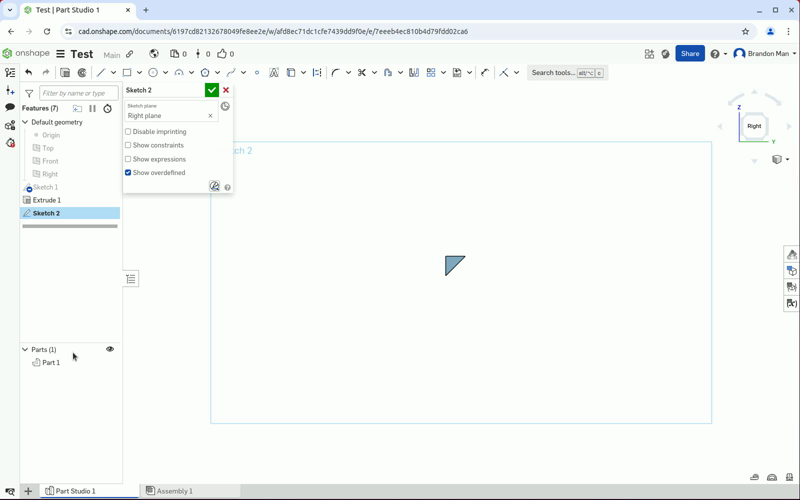
key(y)
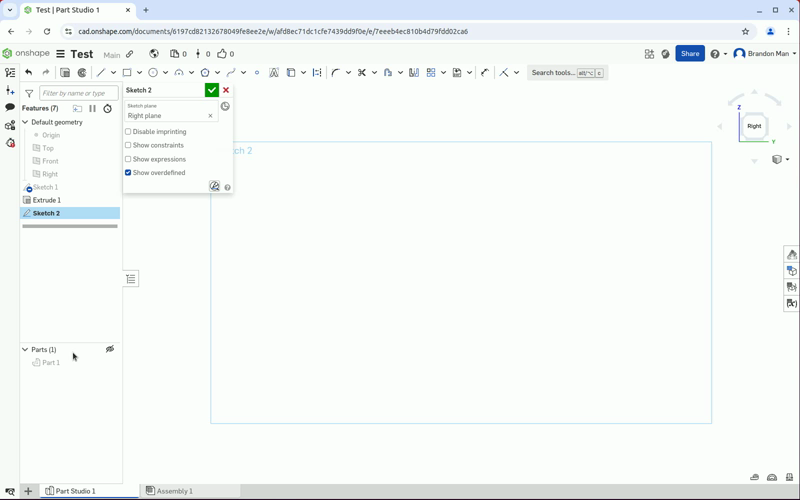
key(l)
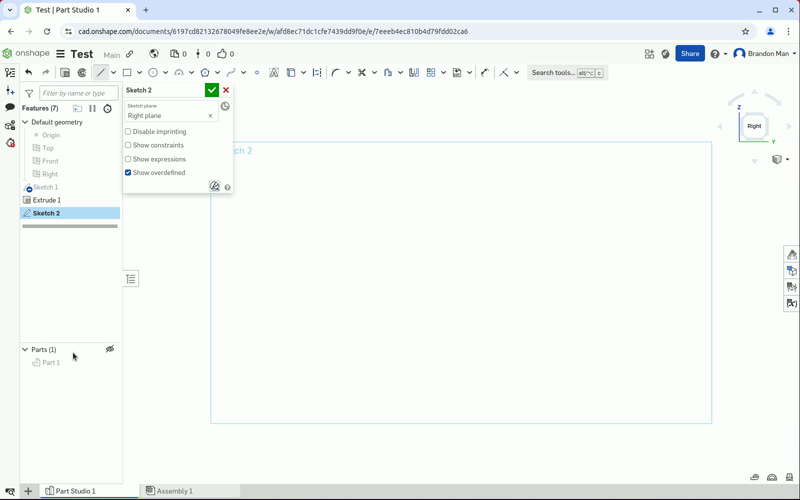
key_down(shift)
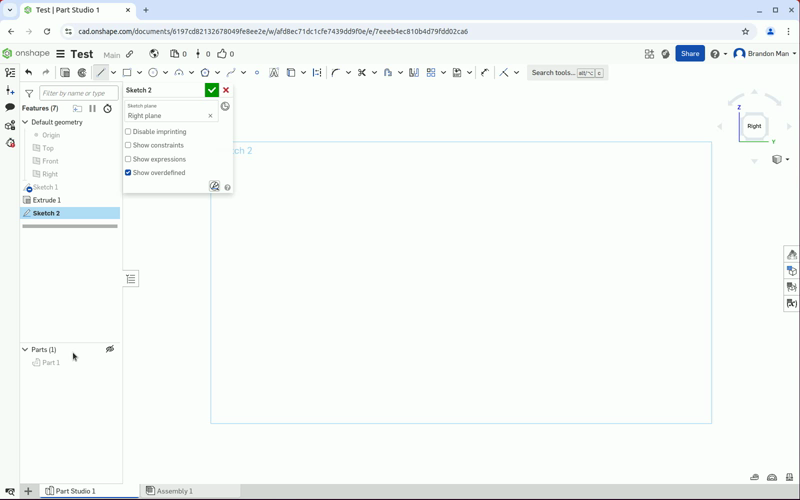
mouse_move(445, 294)
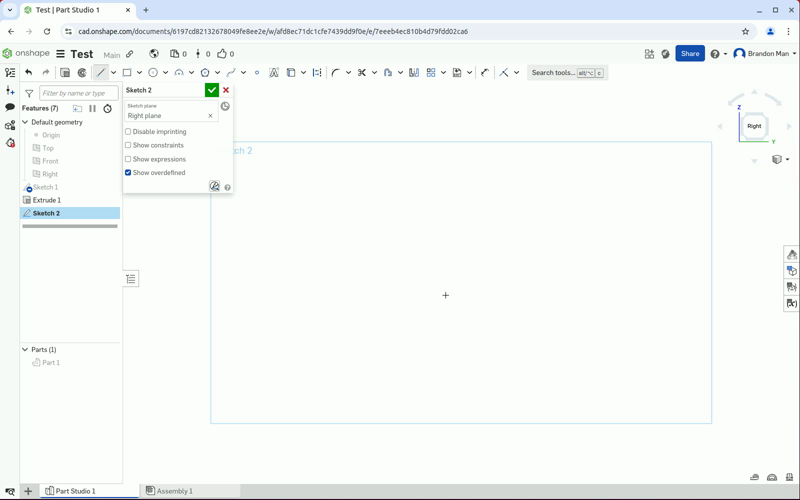
click(445, 294)
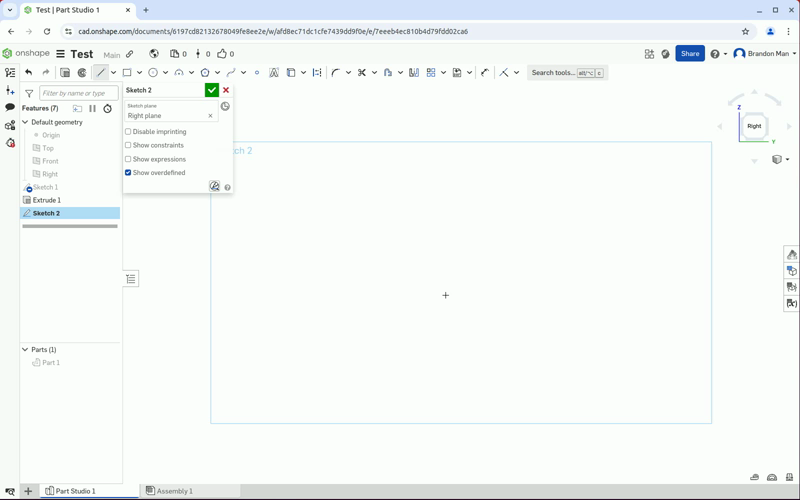
key_up(shift)
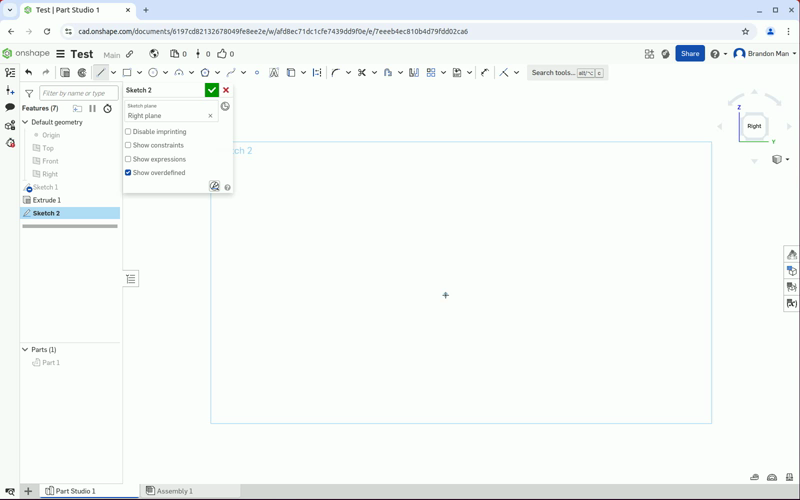
key_down(shift)
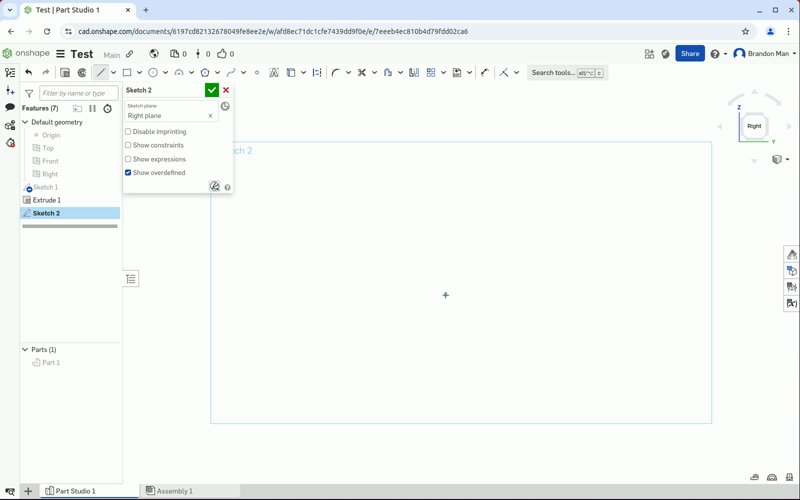
mouse_move(475, 294)
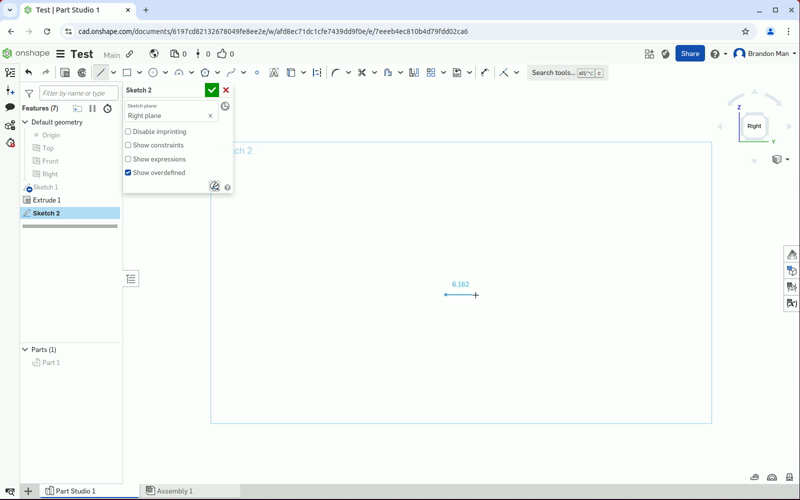
mouse_move(502, 294)
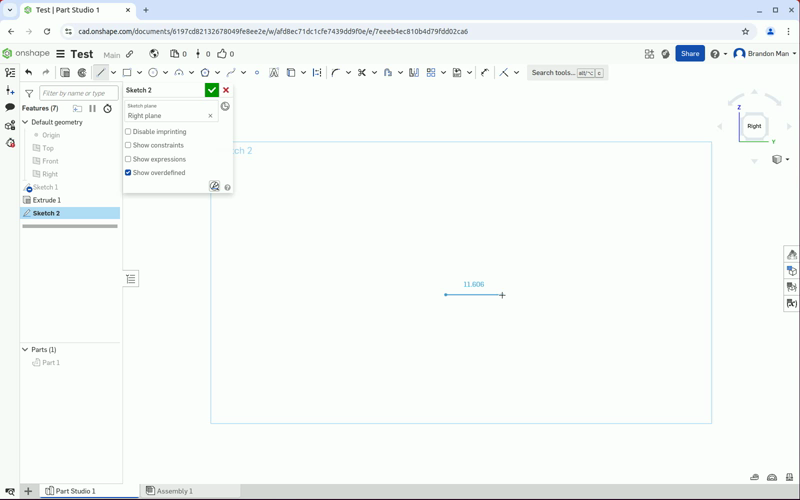
click(502, 294)
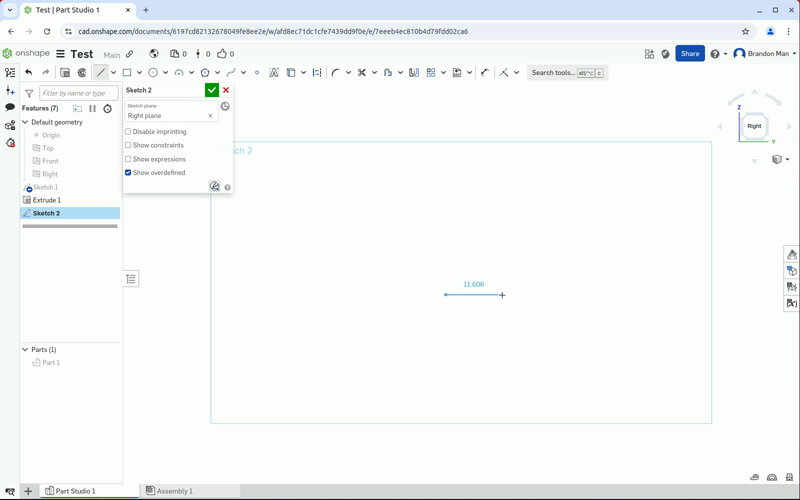
key_up(shift)
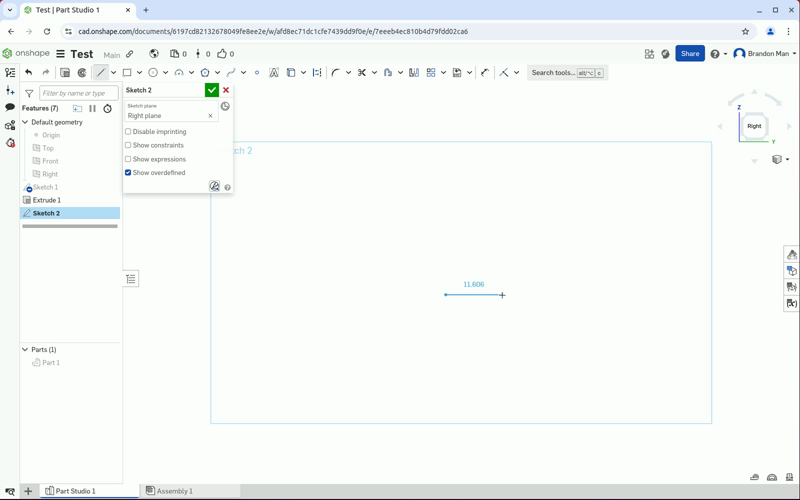
key_down(shift)
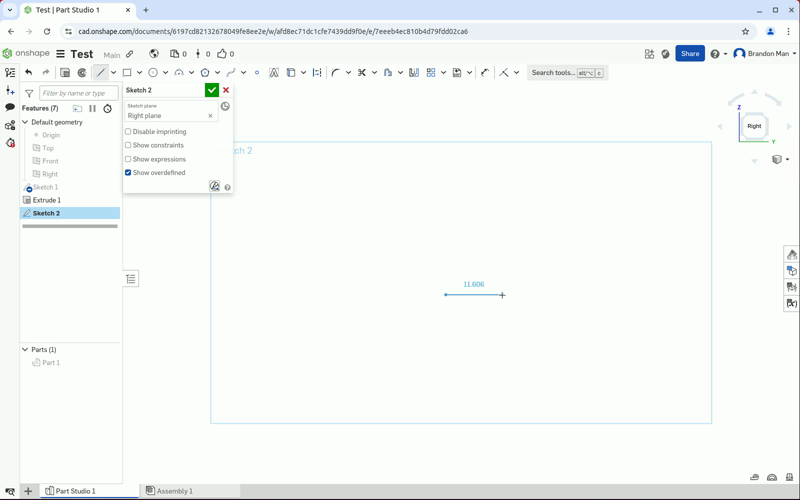
mouse_move(532, 294)
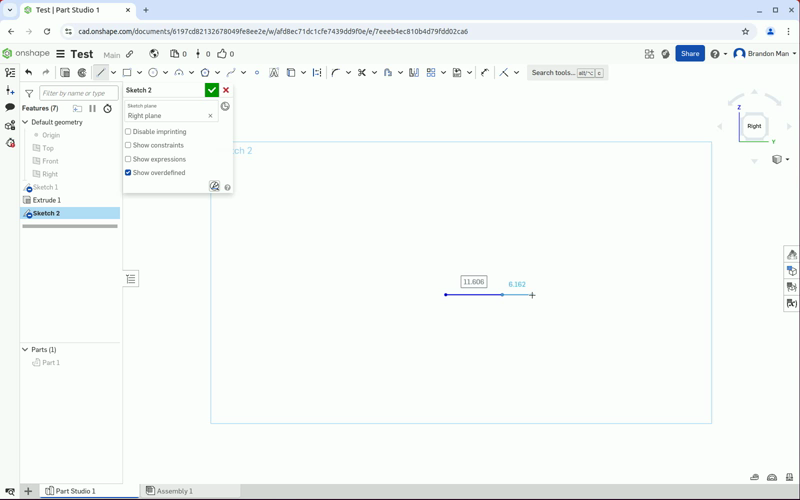
mouse_move(502, 256)
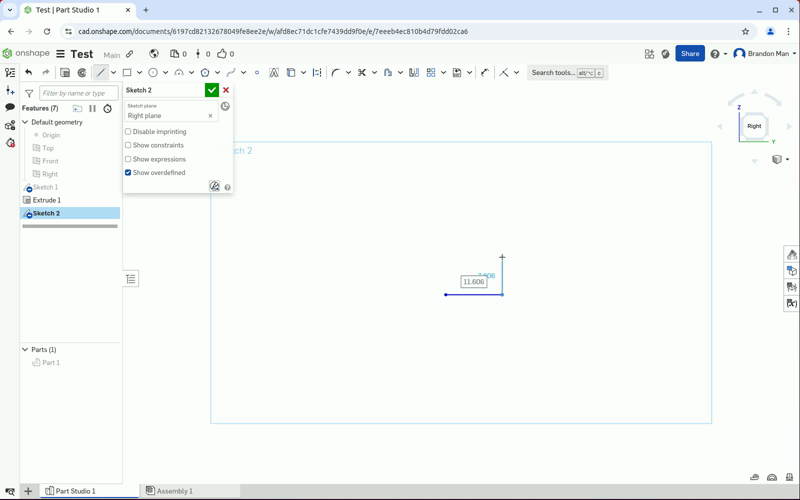
click(502, 256)
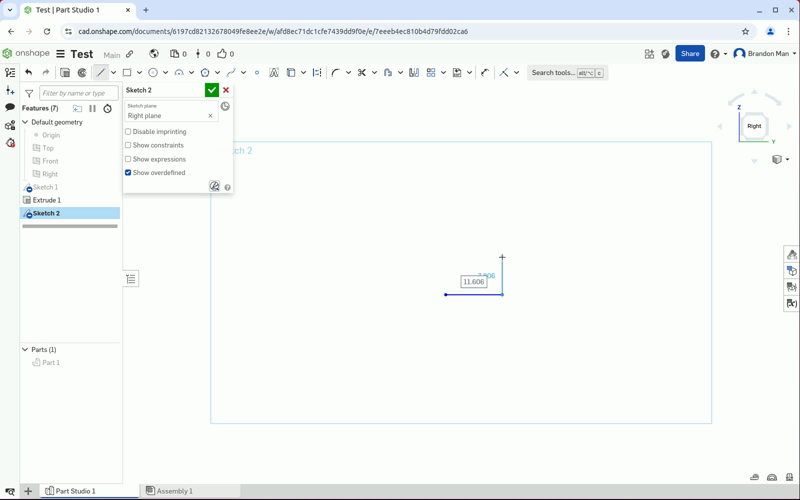
key_up(shift)
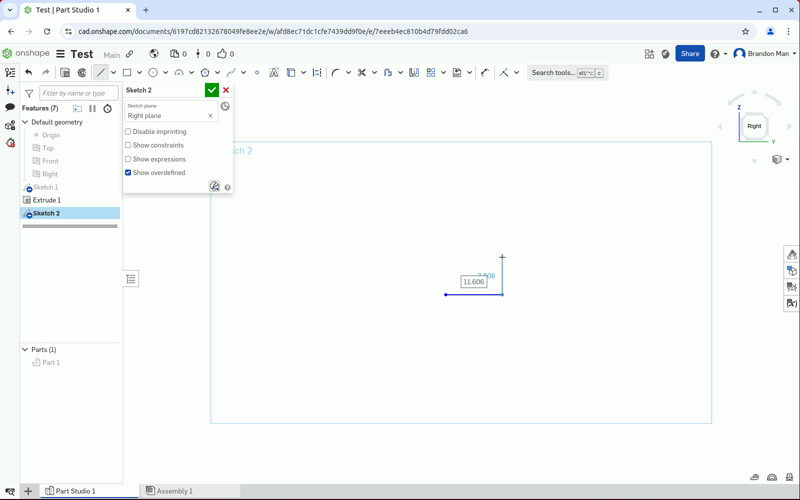
key_down(shift)
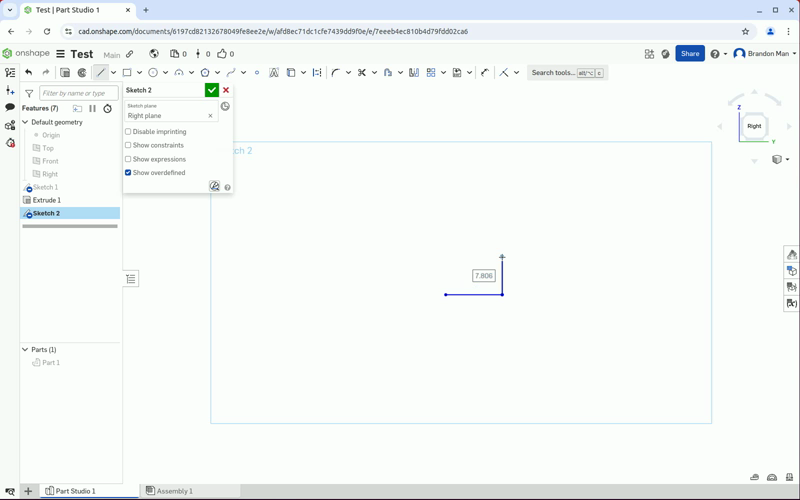
mouse_move(532, 256)
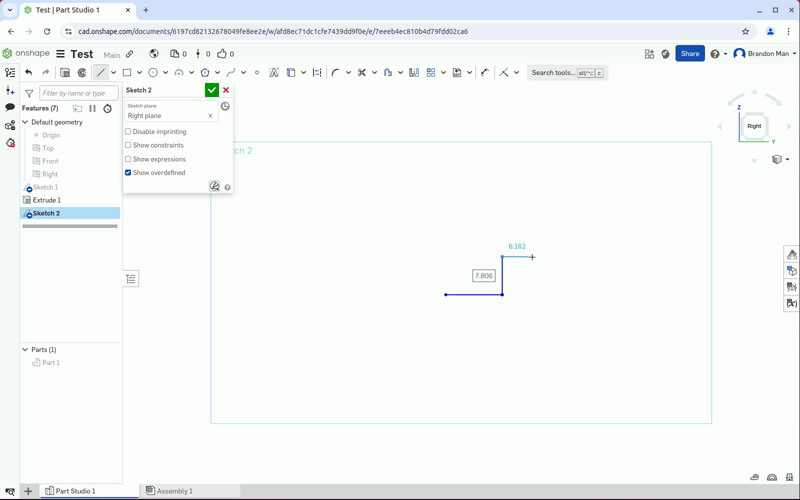
mouse_move(464, 256)
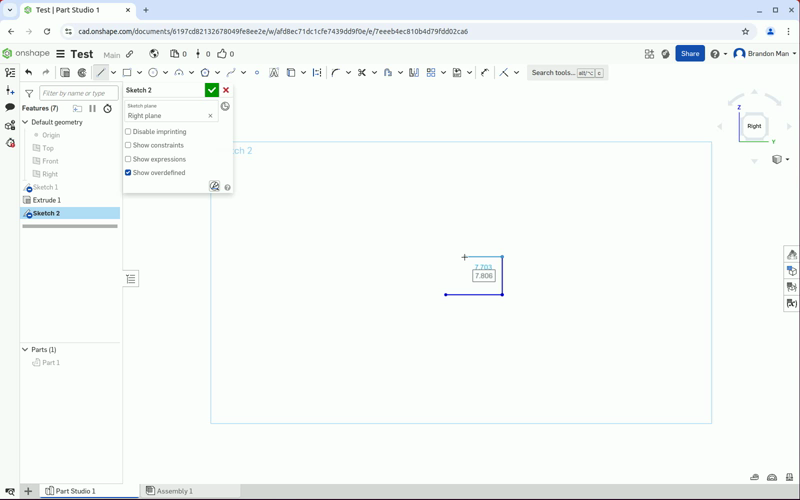
click(464, 256)
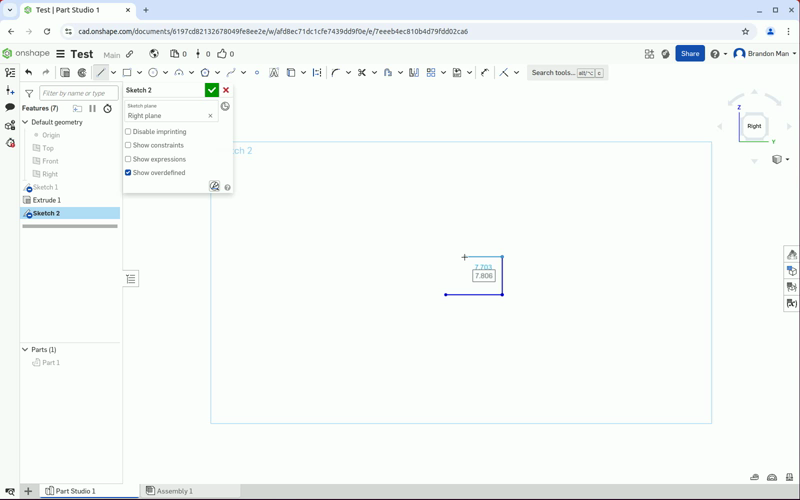
key_up(shift)
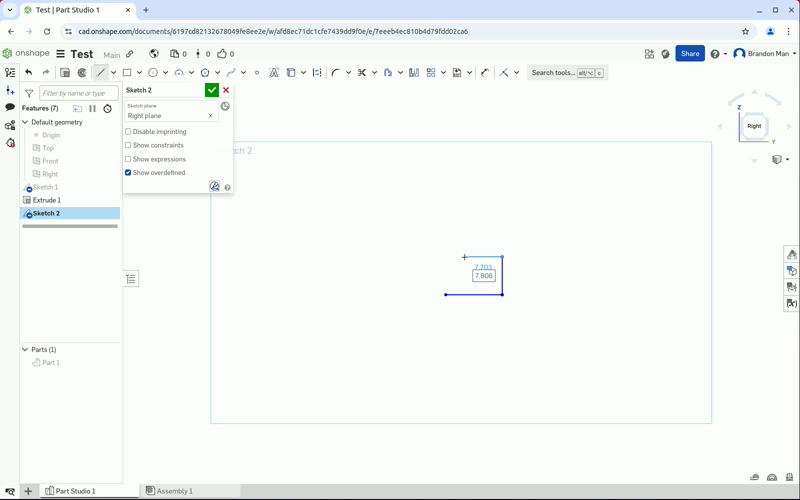
key_down(shift)
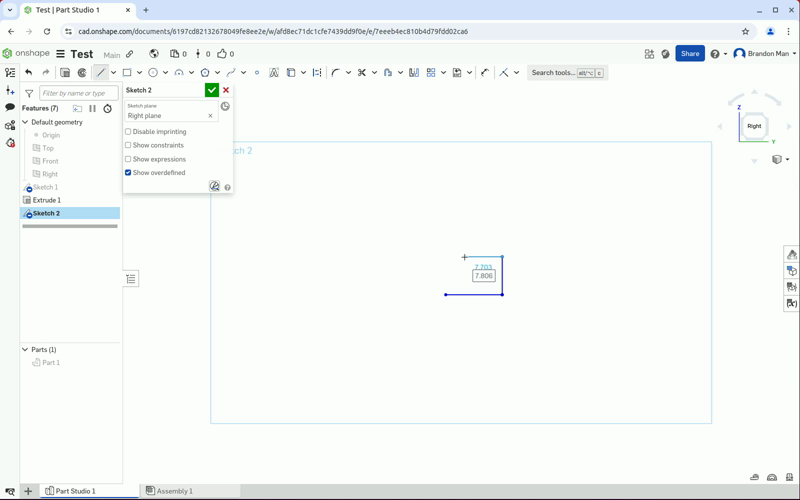
mouse_move(494, 256)
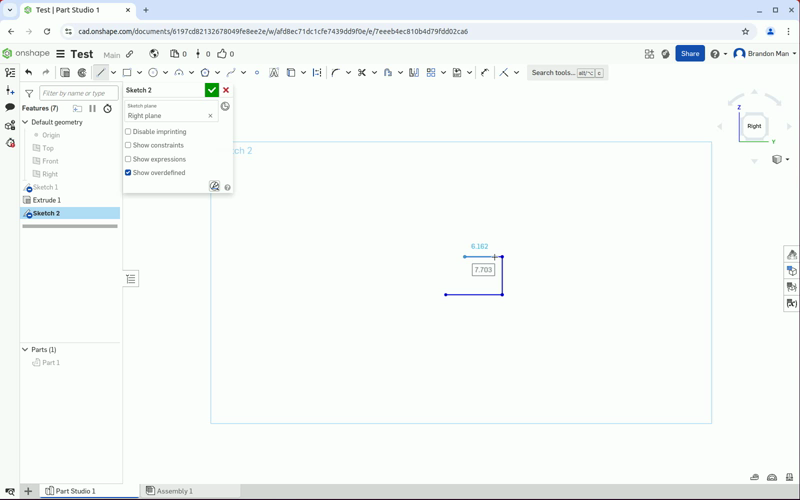
mouse_move(445, 275)
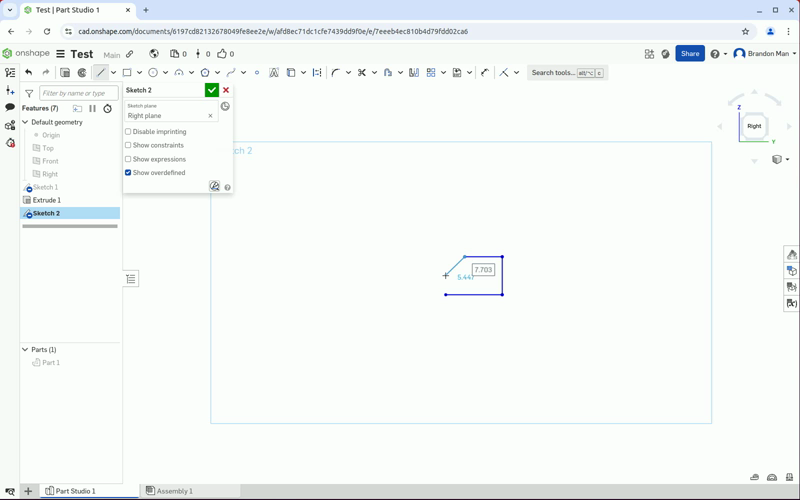
click(445, 275)
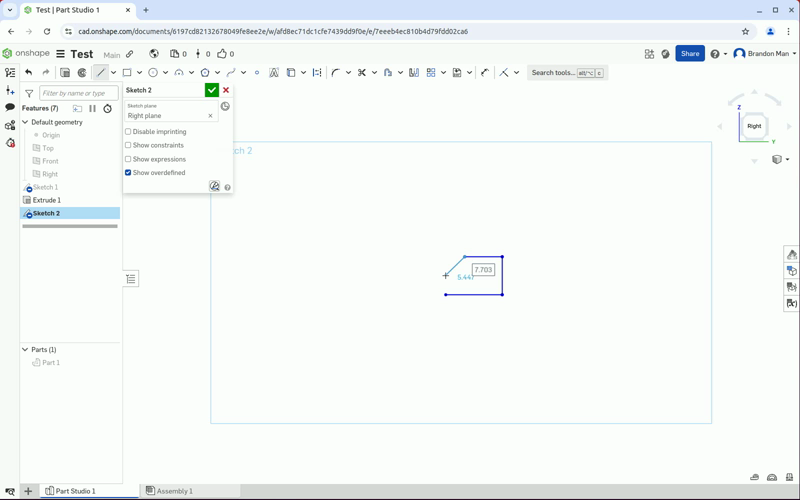
key_up(shift)
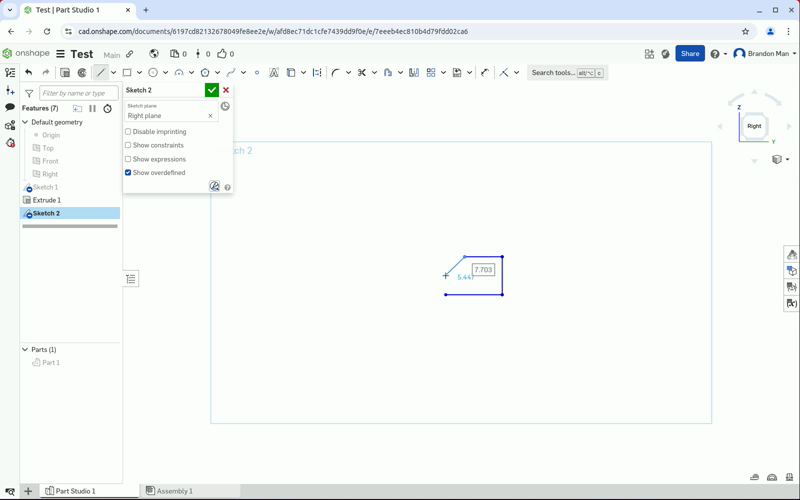
mouse_move(475, 275)
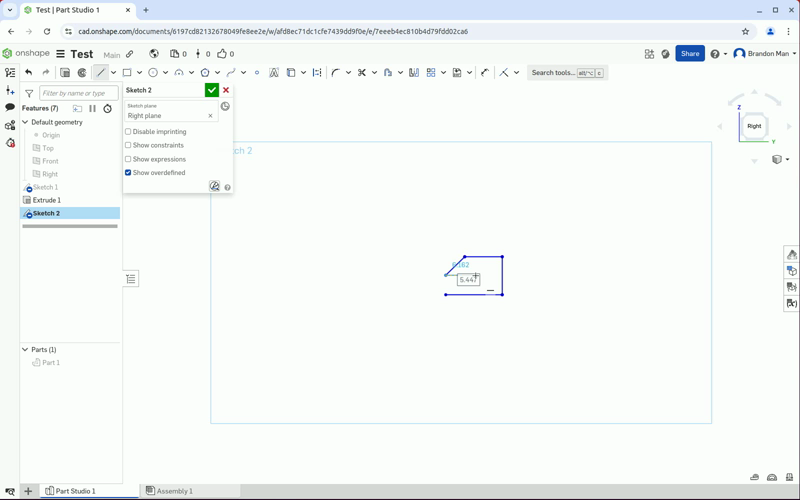
key_down(shift)
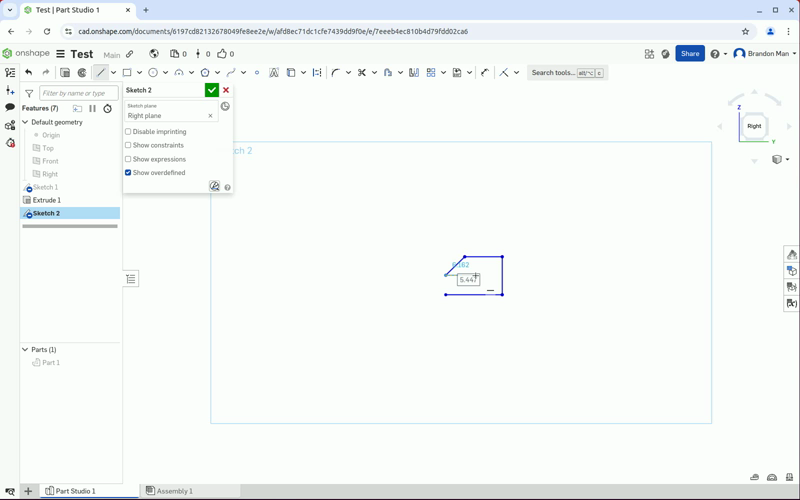
mouse_move(445, 294)
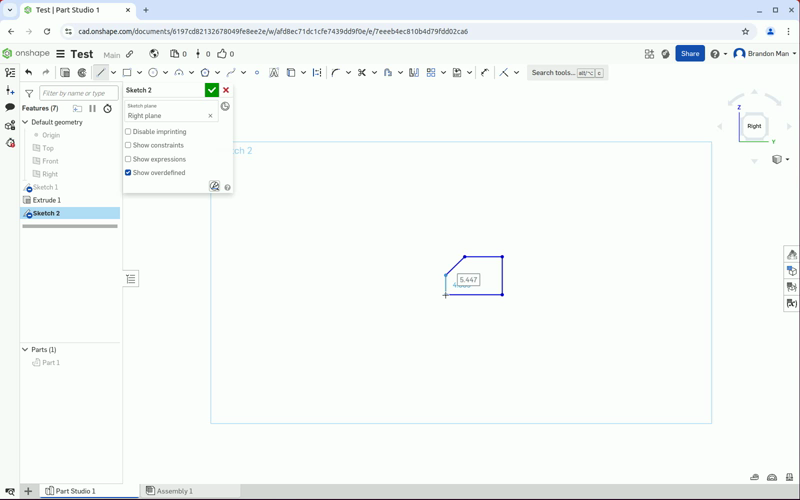
key_up(shift)
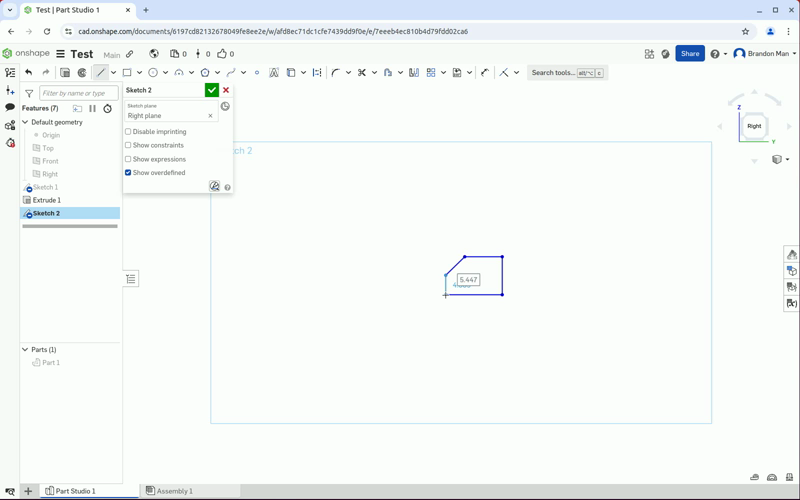
click(445, 294)
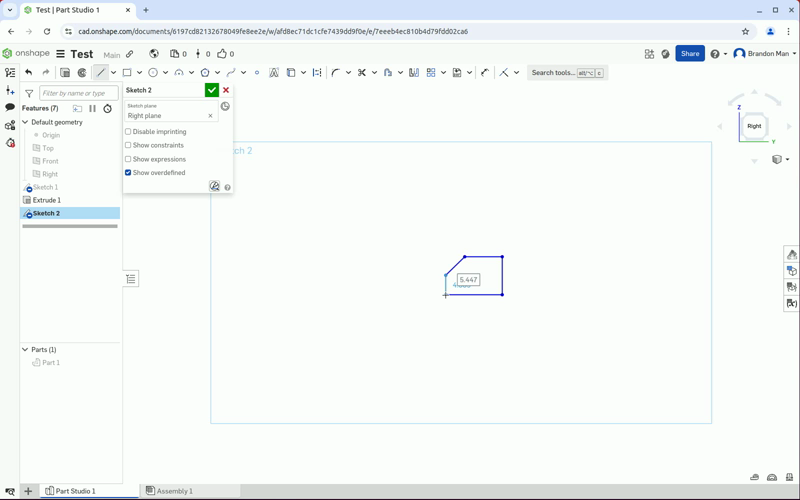
key(esc)
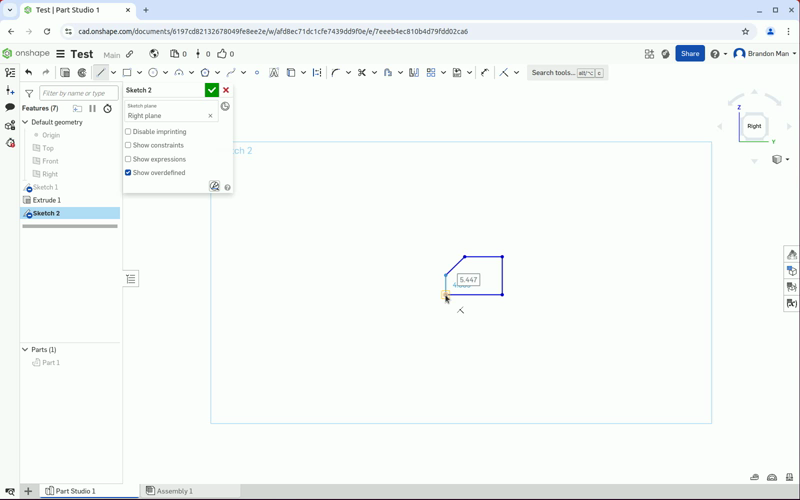
mouse_move(497, 286)
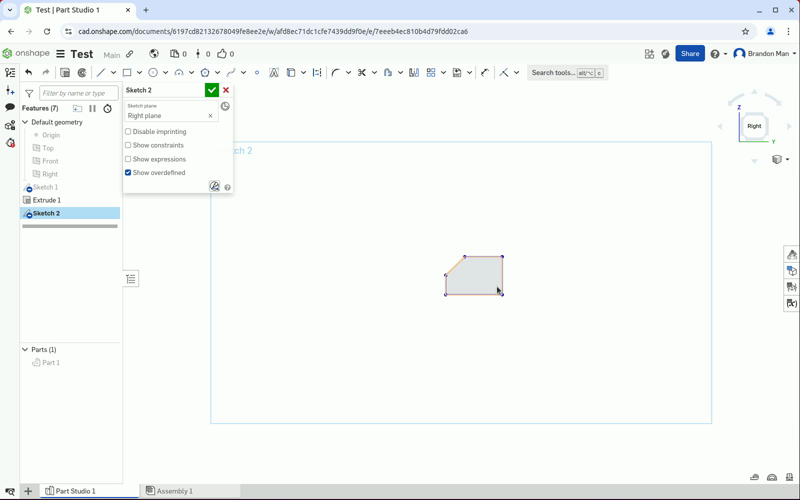
click(497, 286)
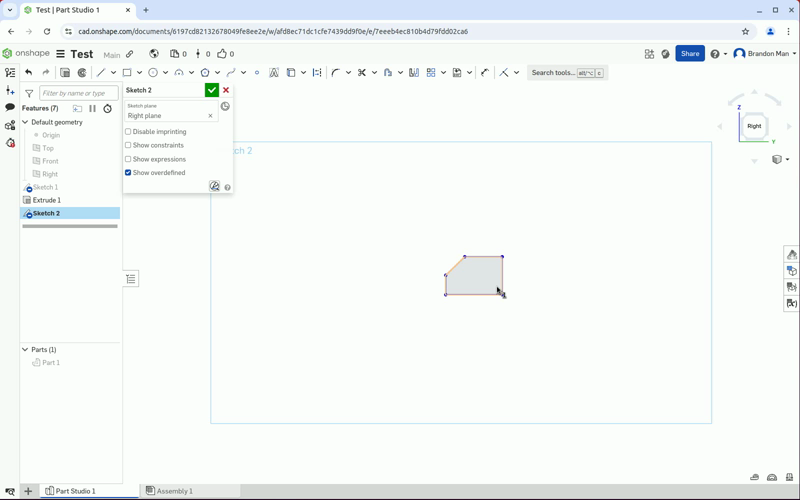
mouse_move(73, 352)
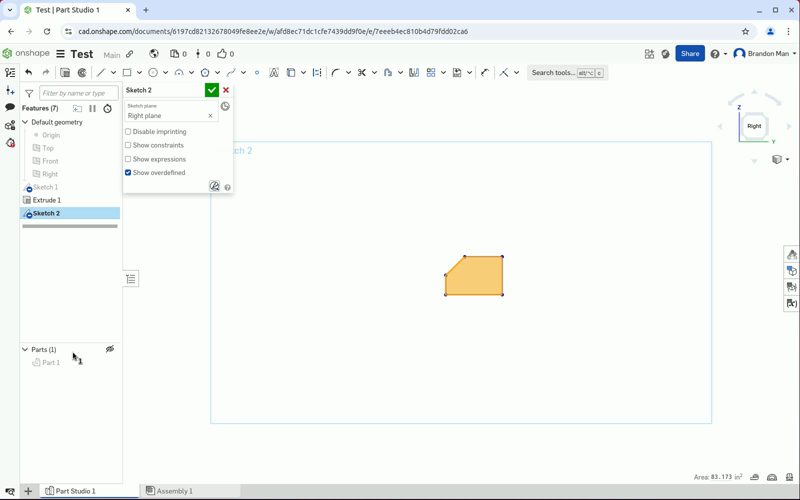
key(shift+y)
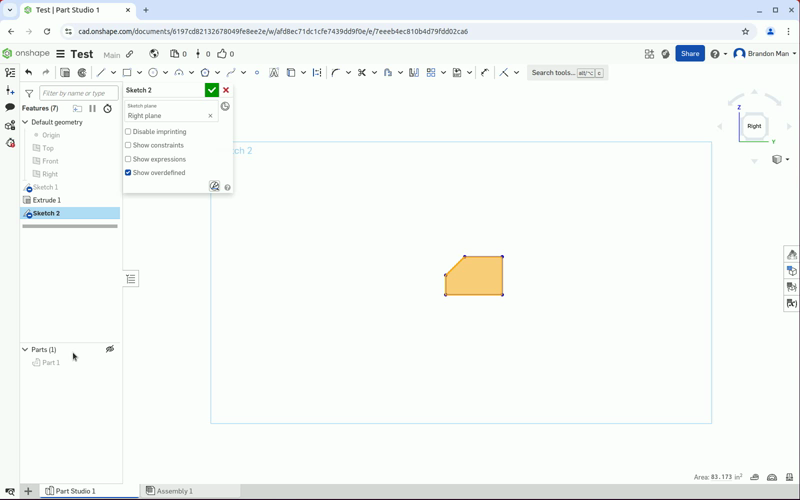
key(shift+e)
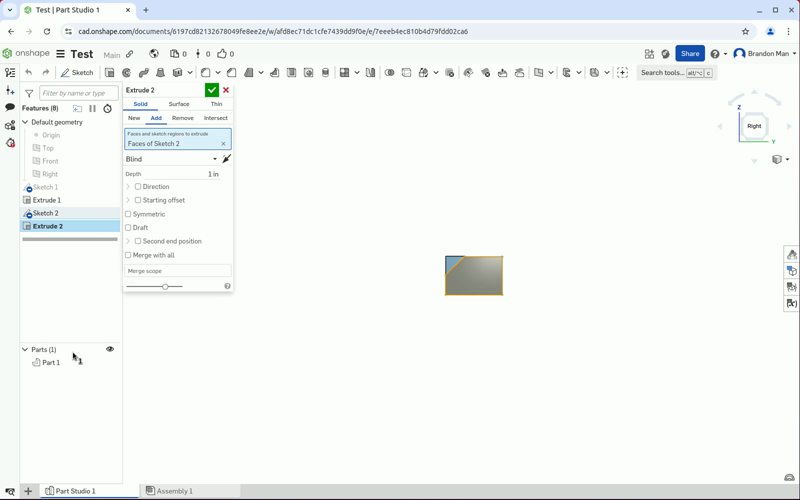
mouse_move(143, 106)
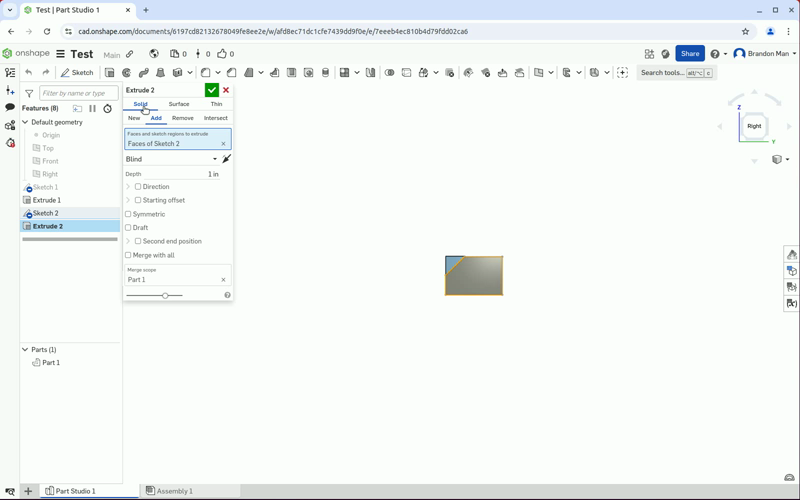
click(143, 106)
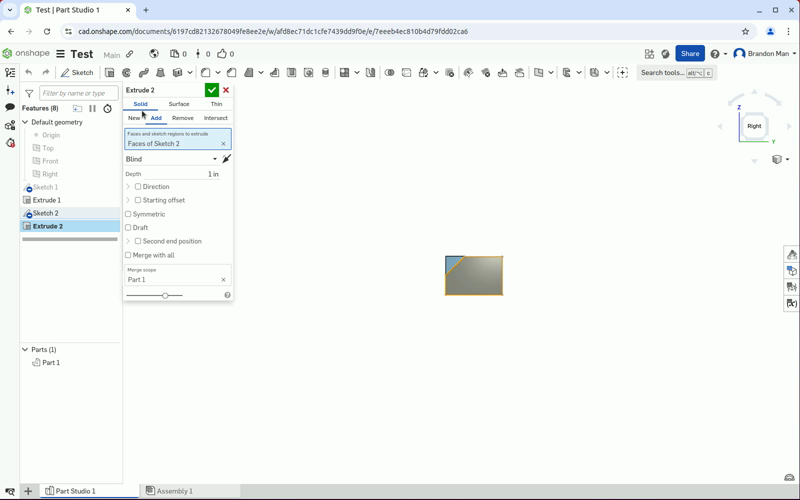
mouse_move(137, 120)
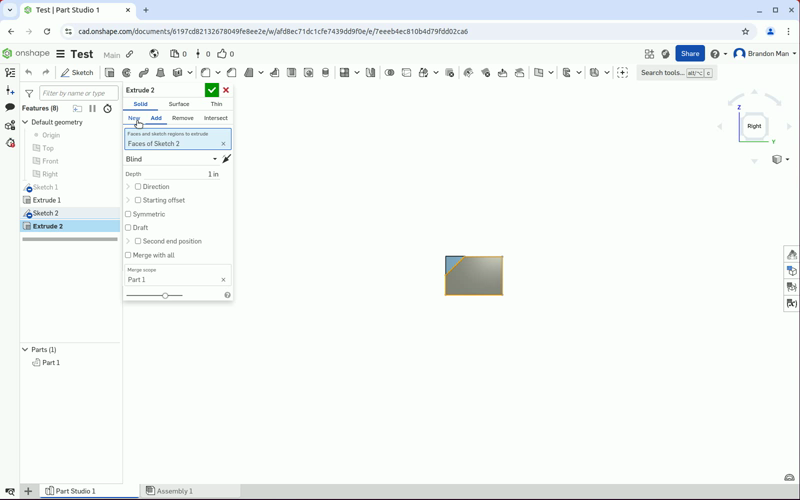
click(137, 120)
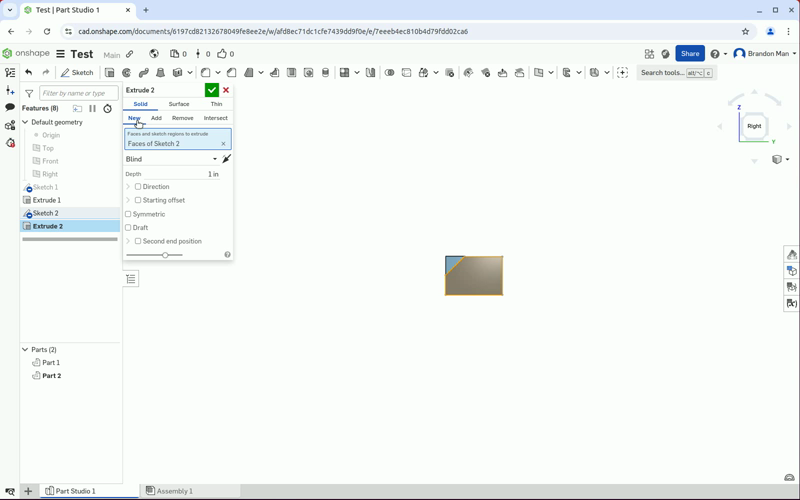
key(tab, 4)
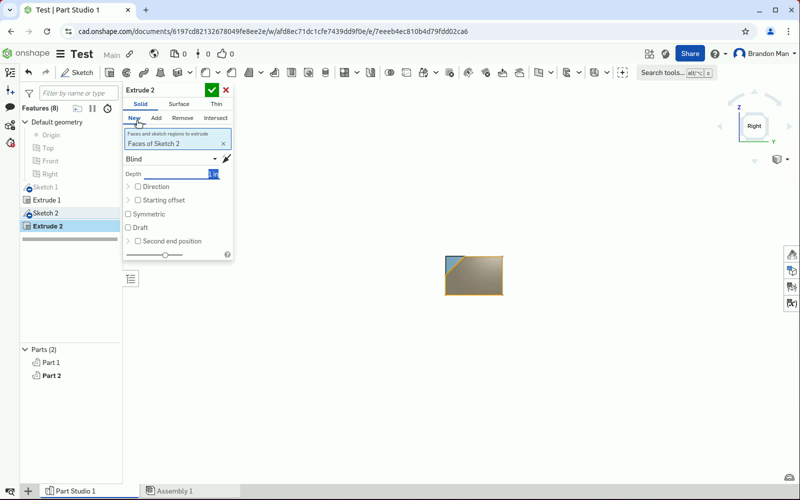
text(23.108)
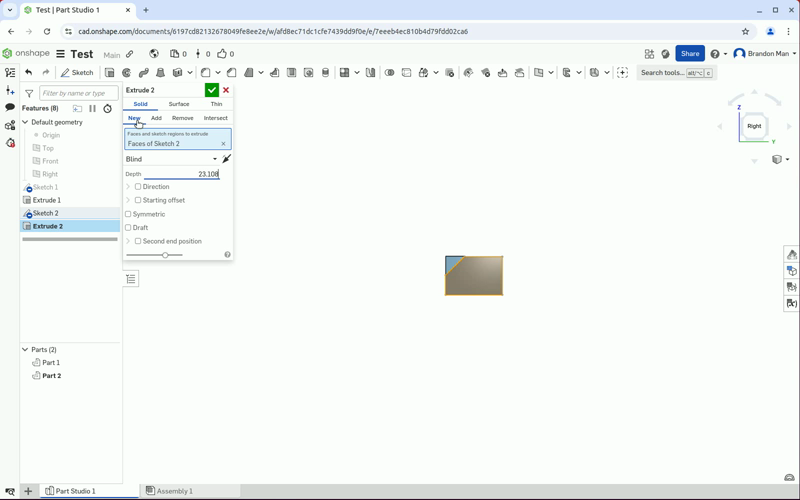
key(enter)
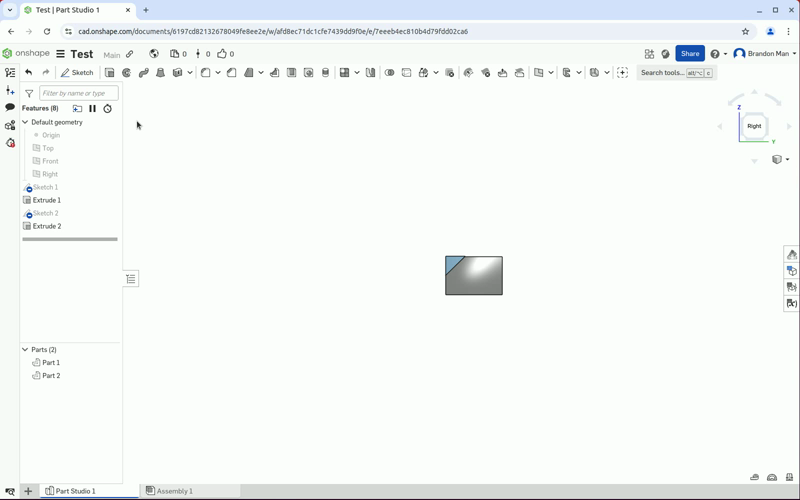
key(shift+h)
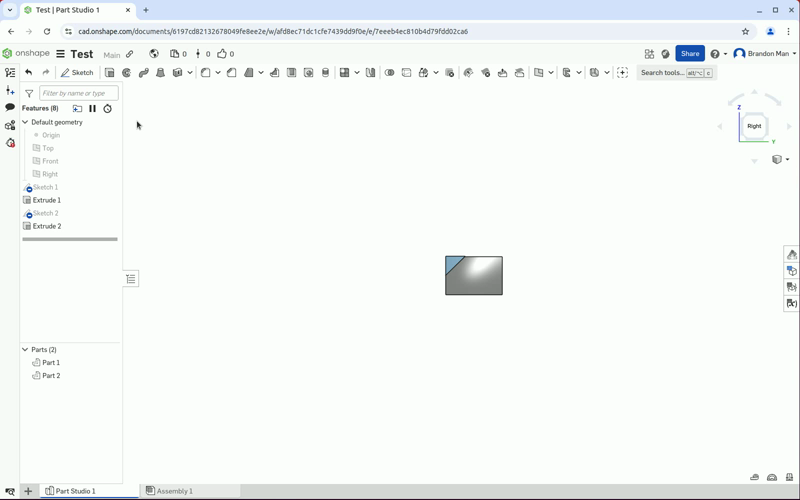
key(shift+h)
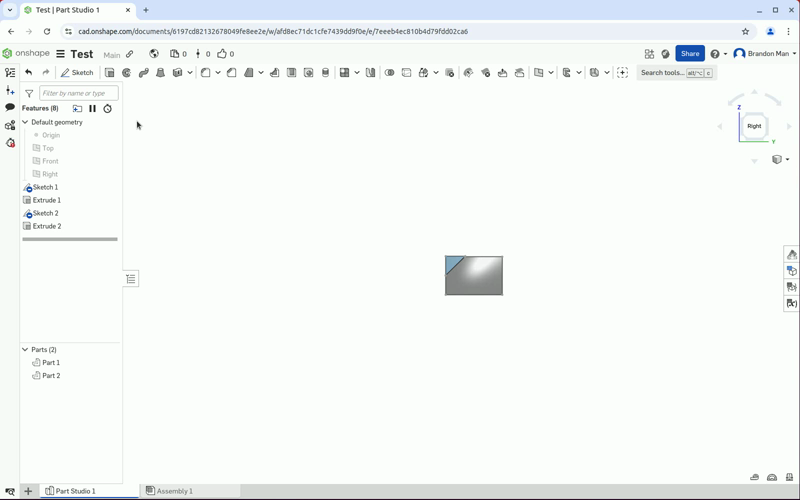
key(shift+7)
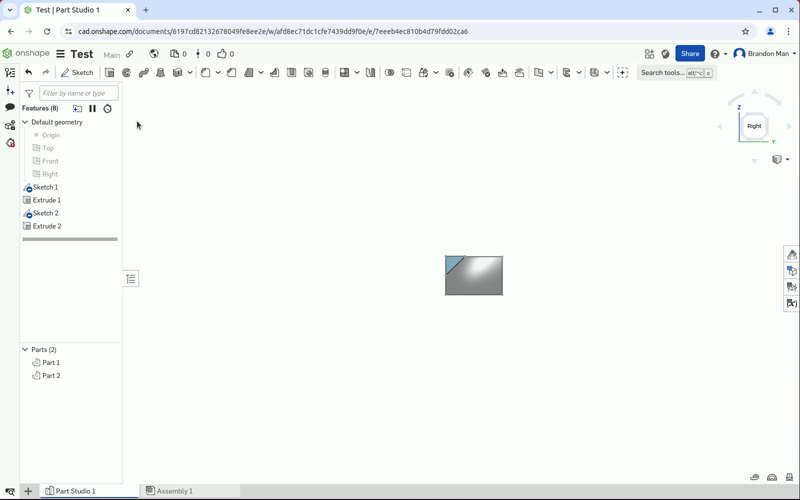
key(right, 2)
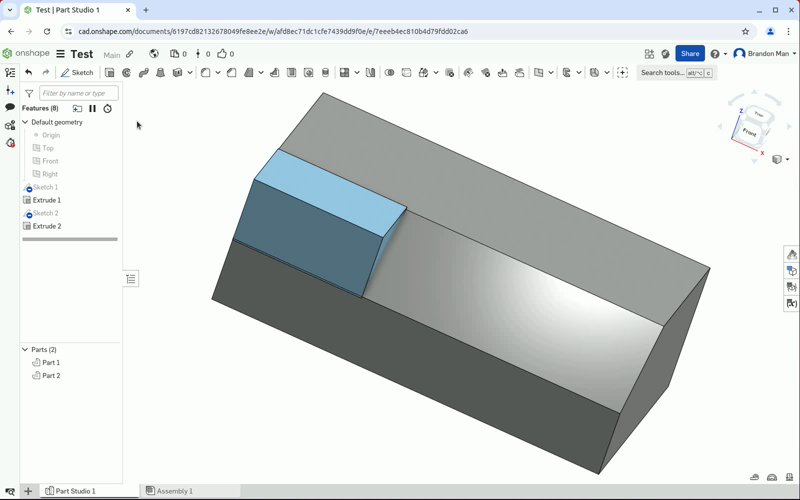
key(down, 2)
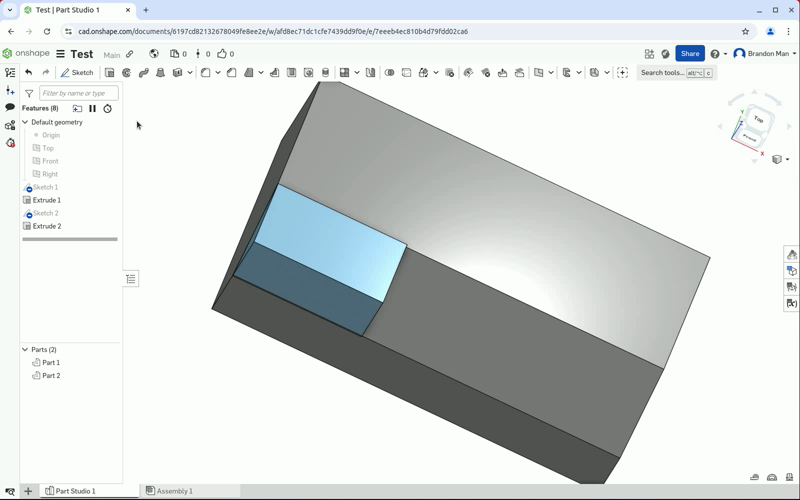
key(up, 2)
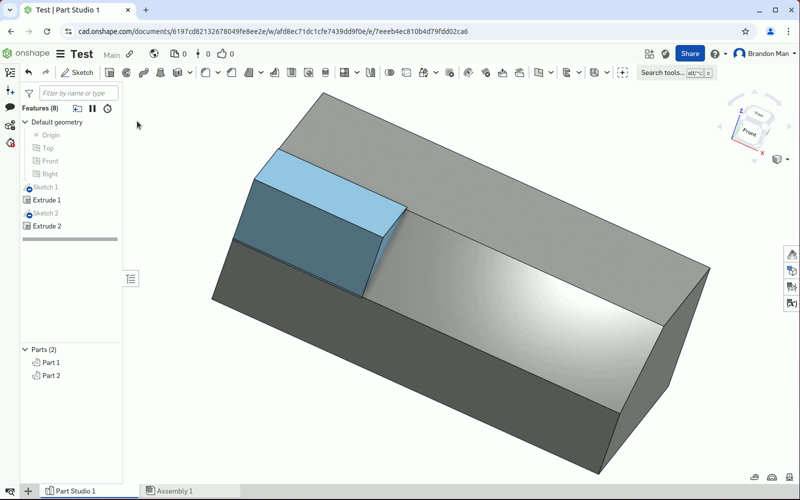
key(left, 2)
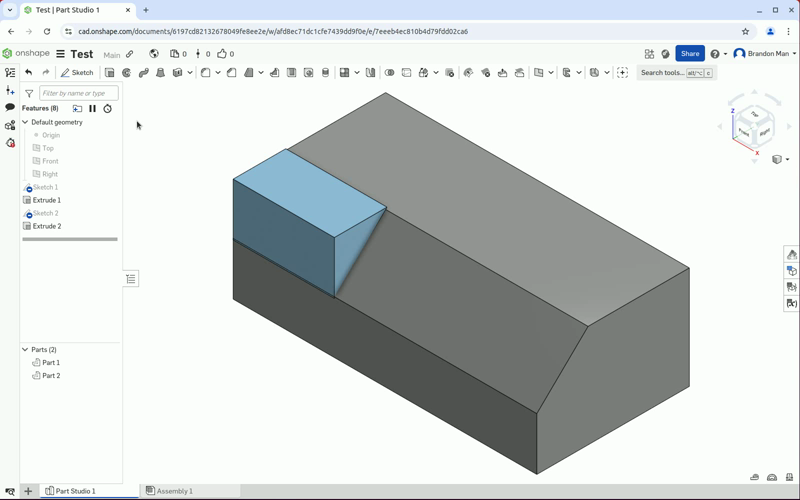
mouse_move(73, 189)
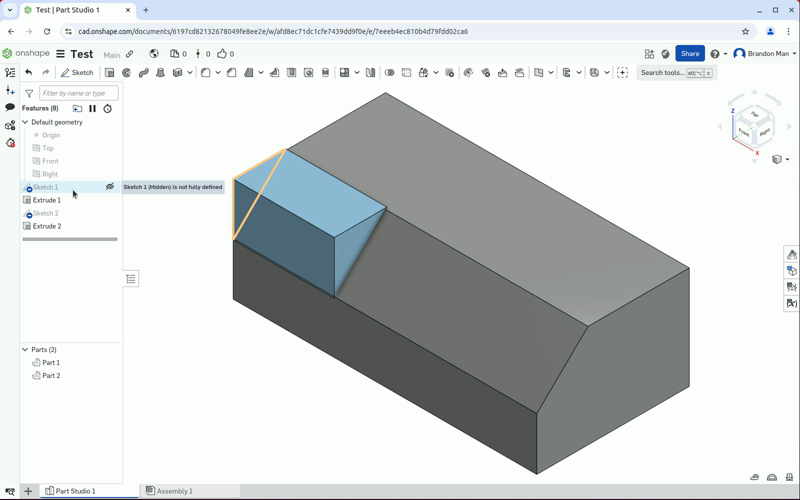
click(73, 189)